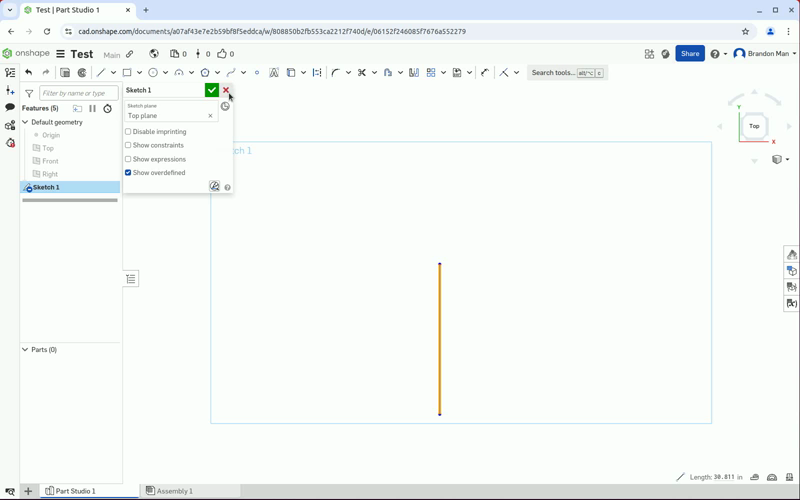
key(shift+h)
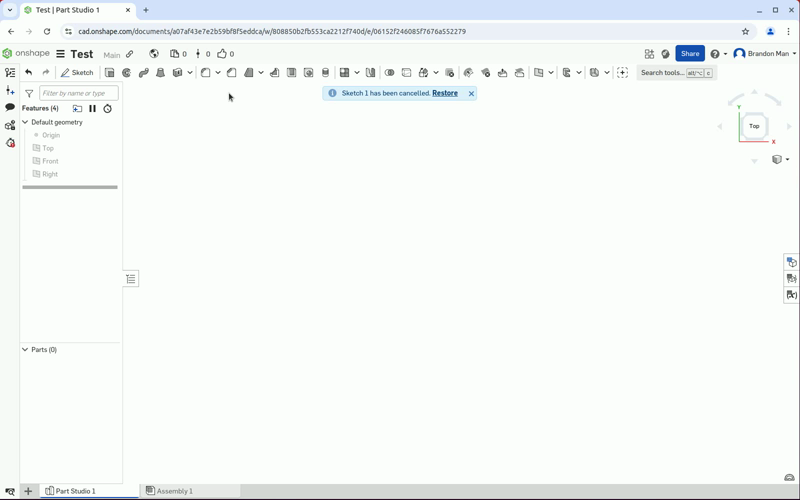
mouse_move(73, 352)
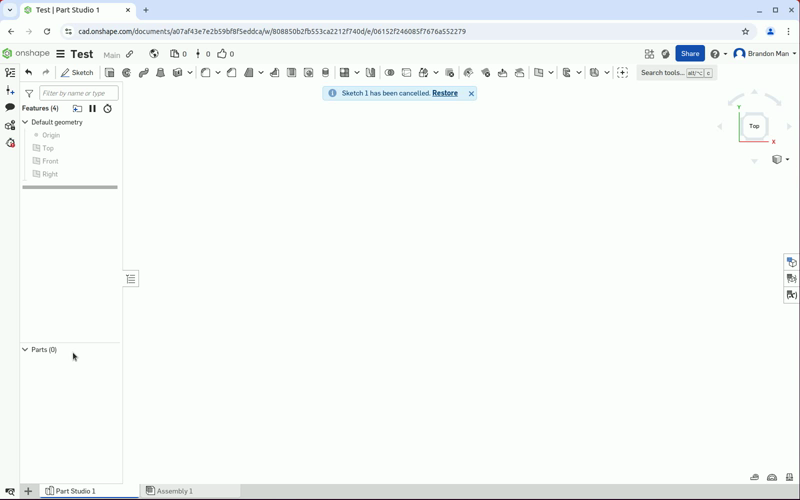
key(y)
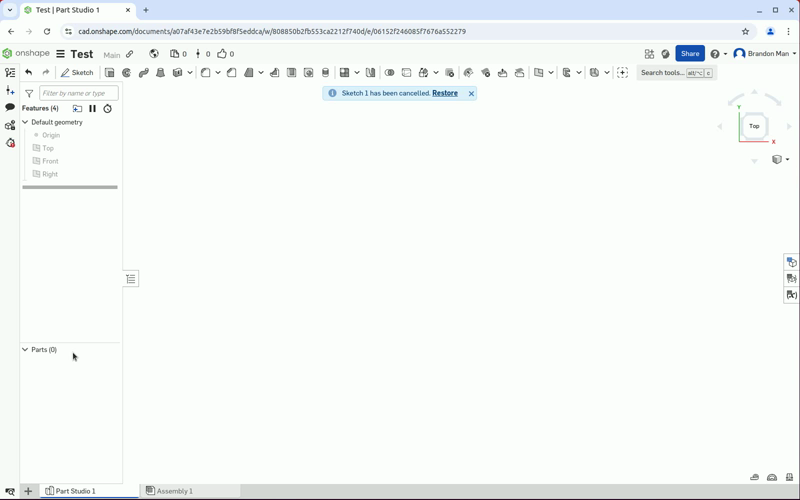
key(shift+p)
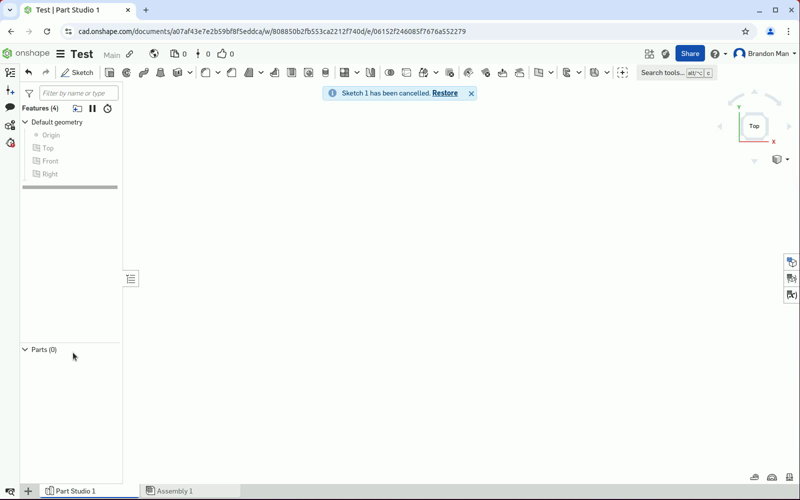
key(space)
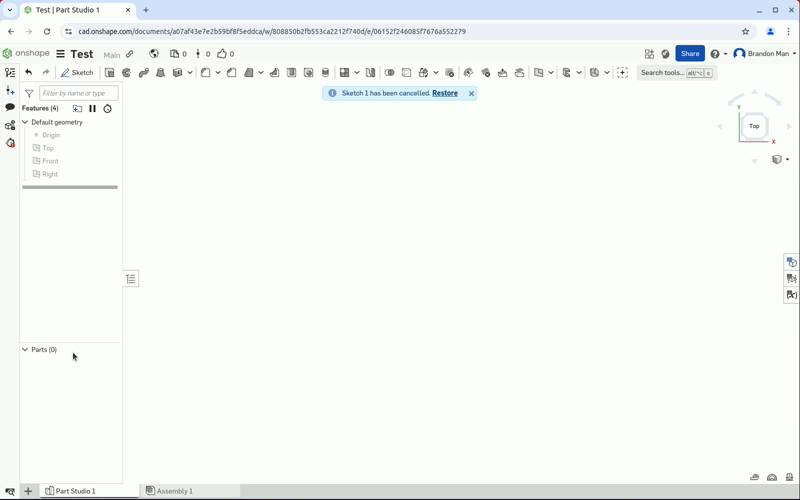
key_down(shift)
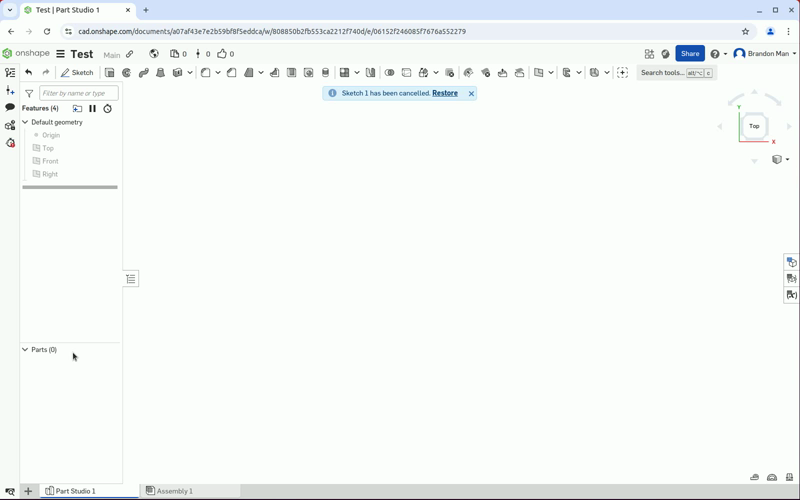
key(up)
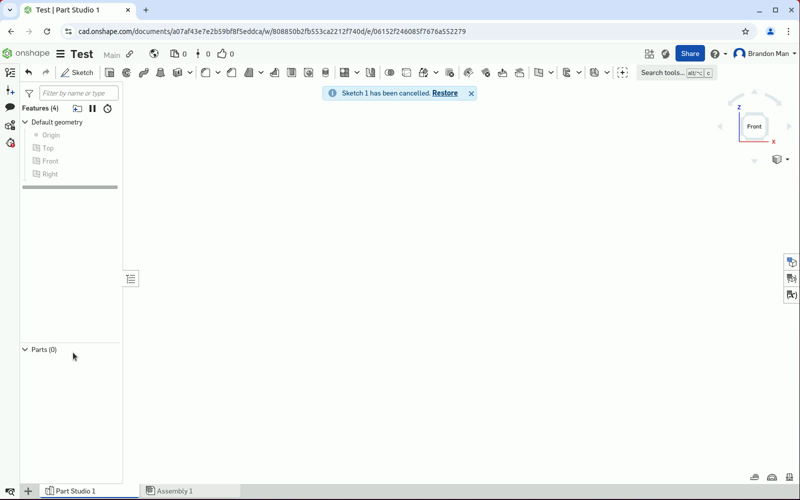
key_up(shift)
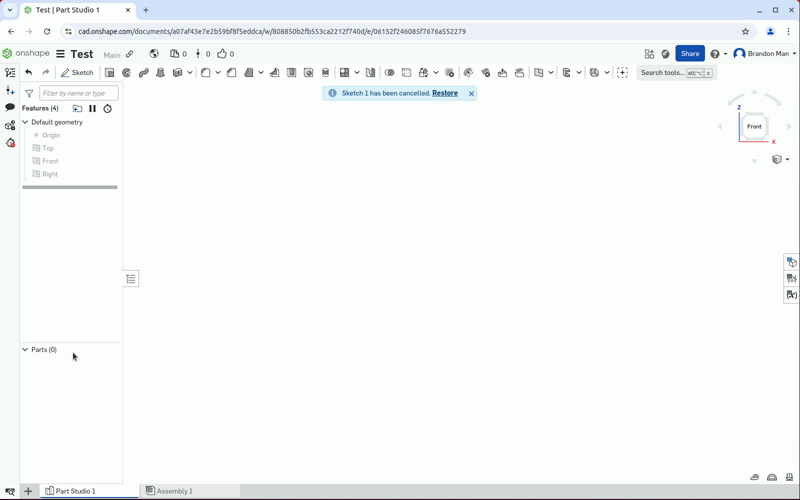
mouse_move(73, 352)
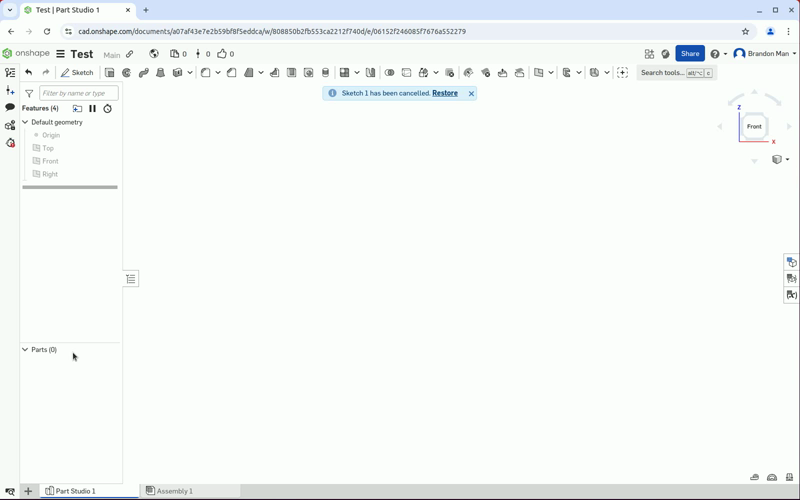
key(shift+y)
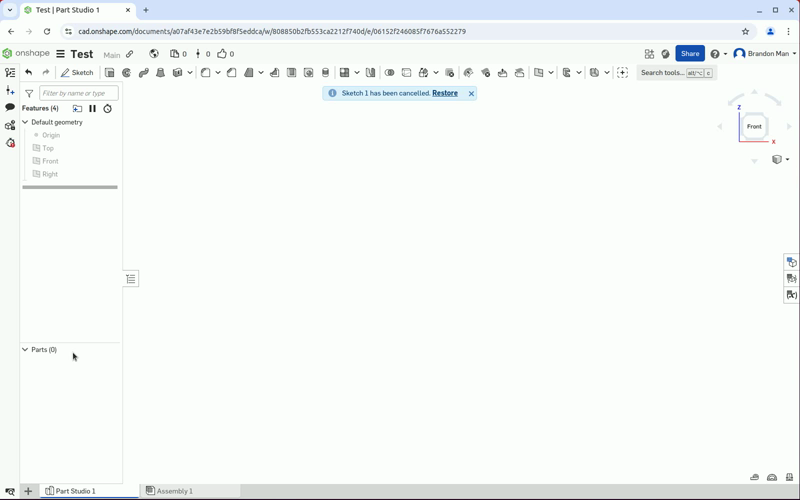
key(shift+s)
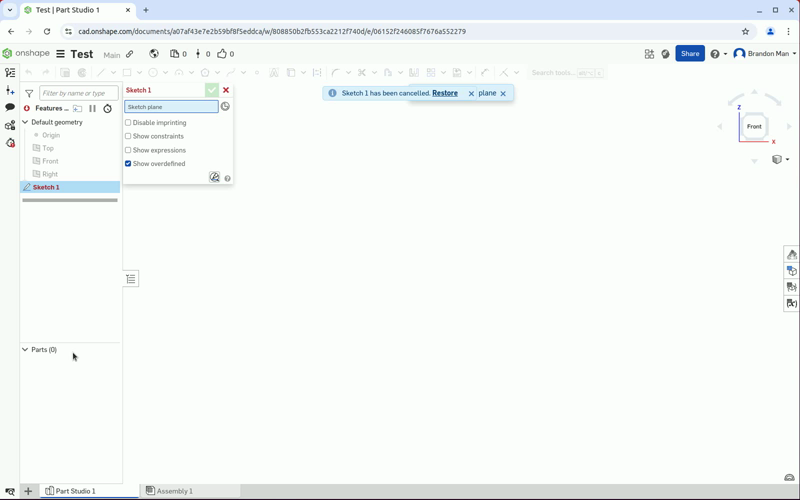
mouse_move(73, 163)
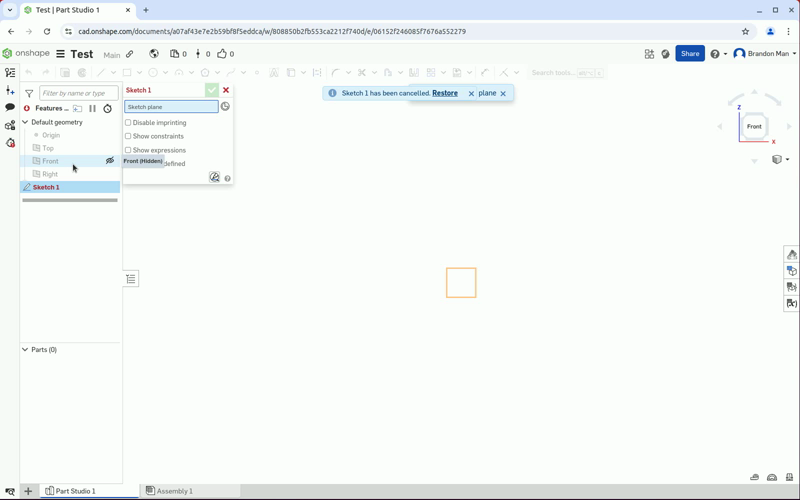
click(73, 163)
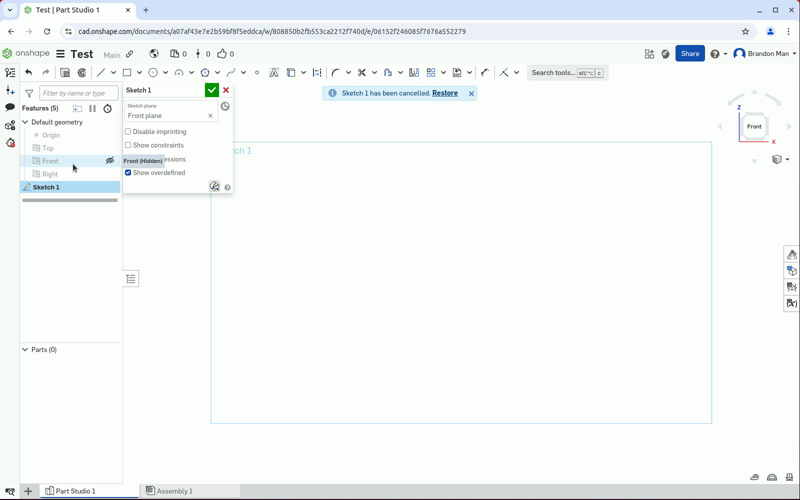
mouse_move(73, 352)
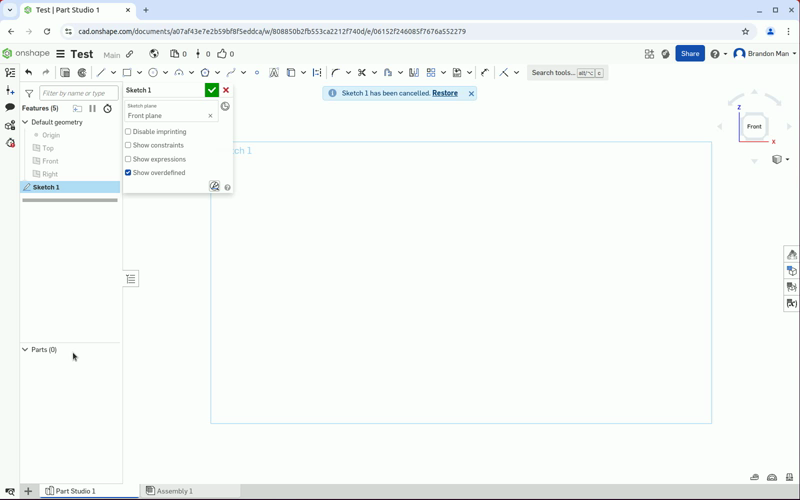
key(y)
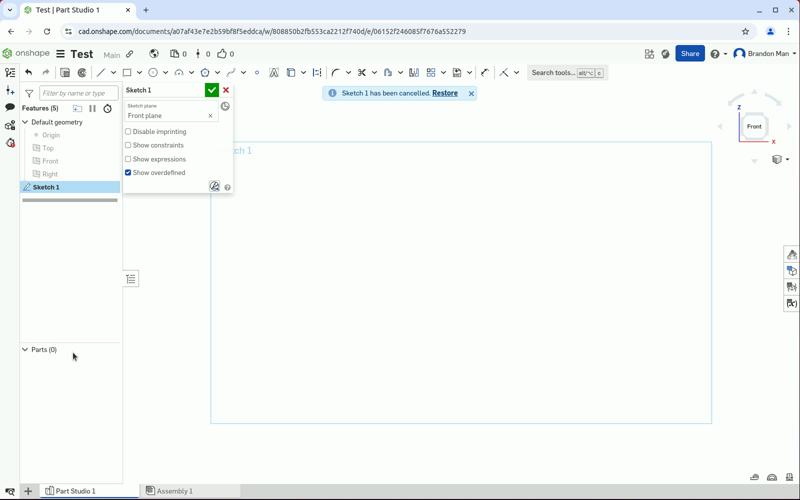
key(l)
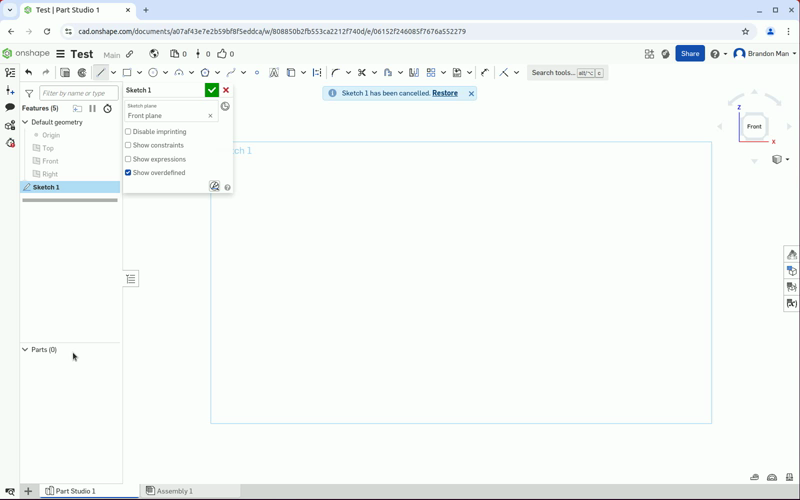
key_down(shift)
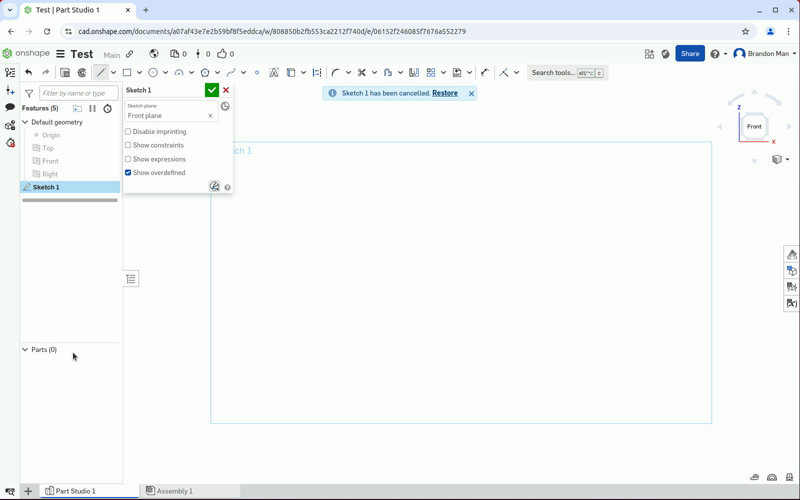
mouse_move(383, 330)
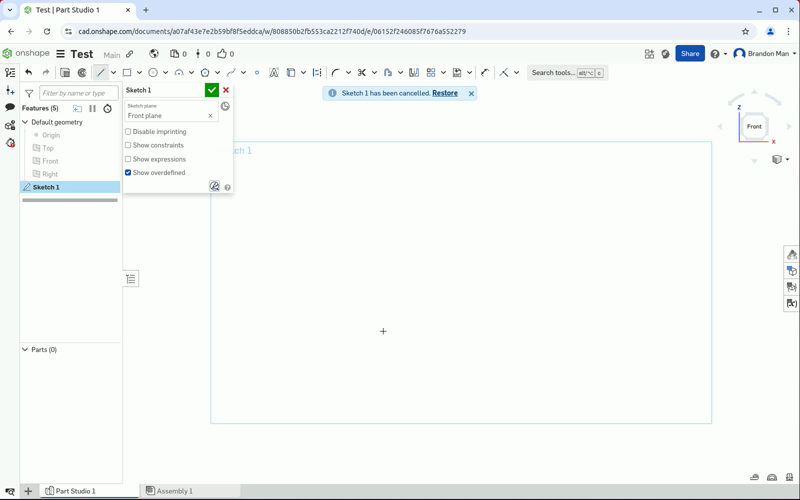
click(383, 330)
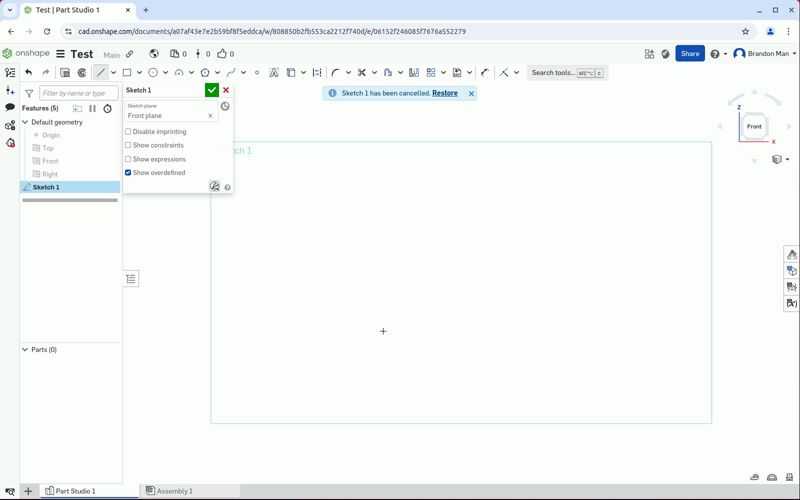
key_up(shift)
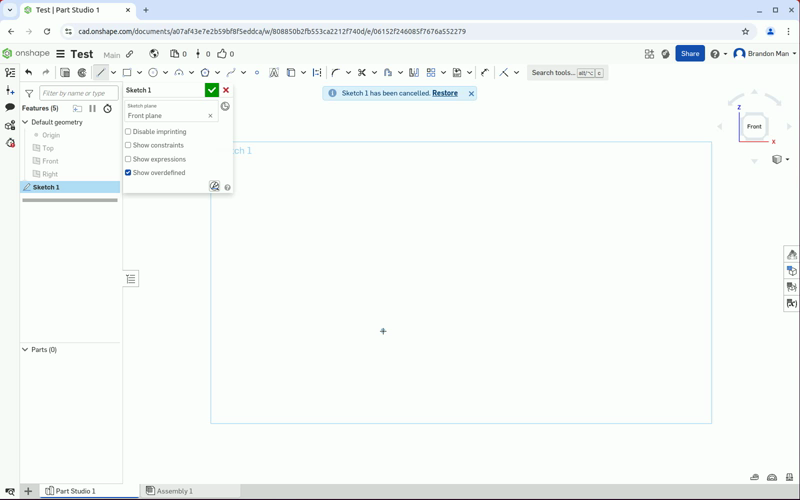
key_down(shift)
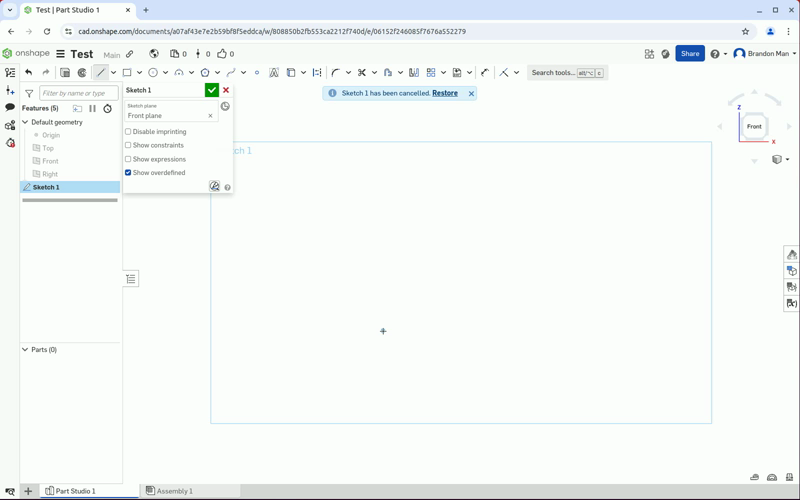
mouse_move(537, 330)
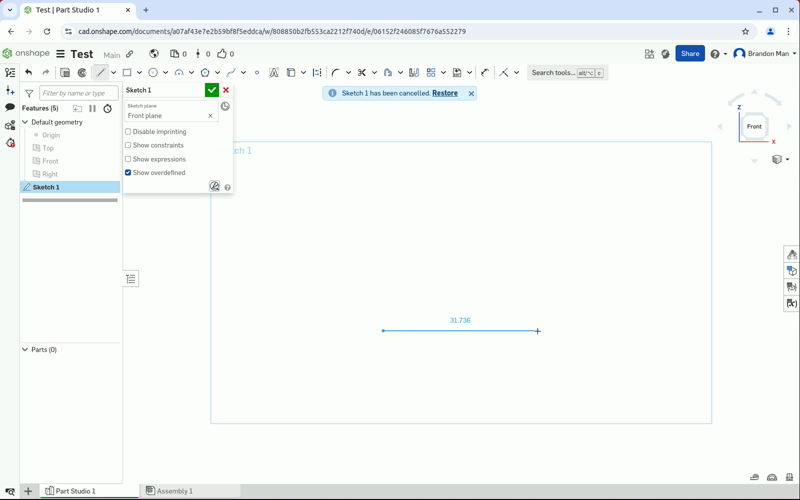
click(537, 330)
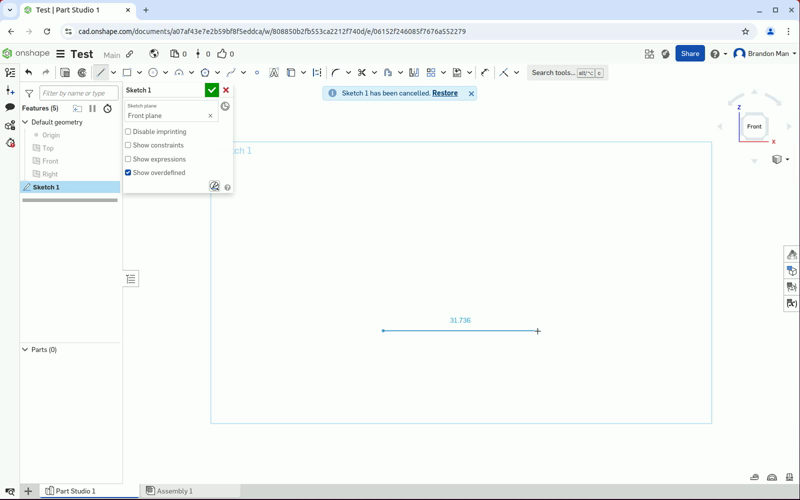
key_up(shift)
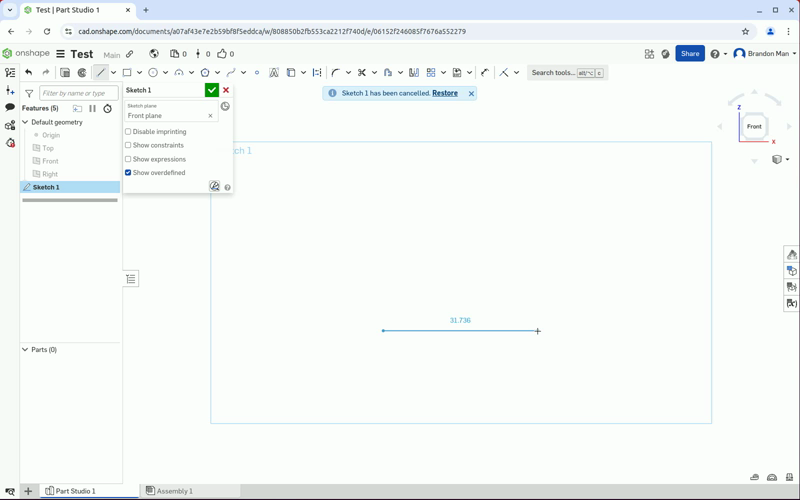
key_down(shift)
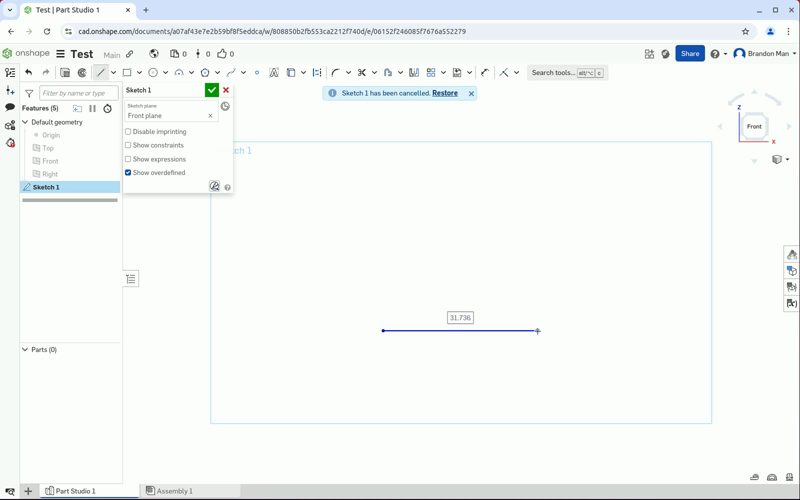
mouse_move(537, 235)
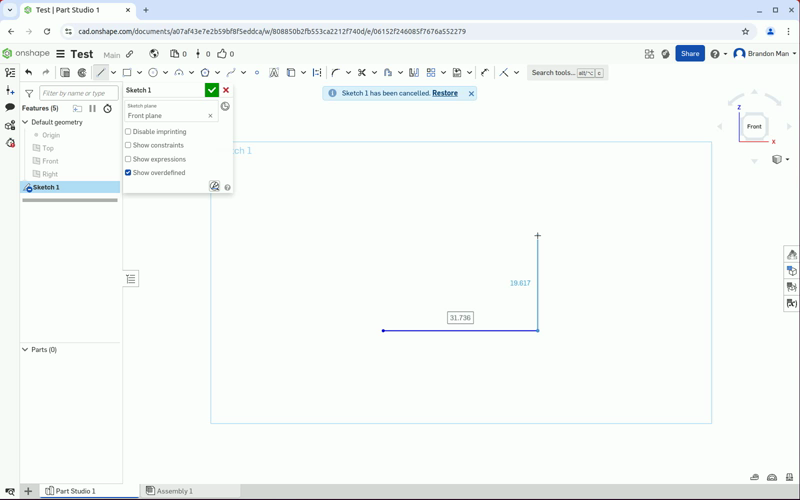
click(537, 235)
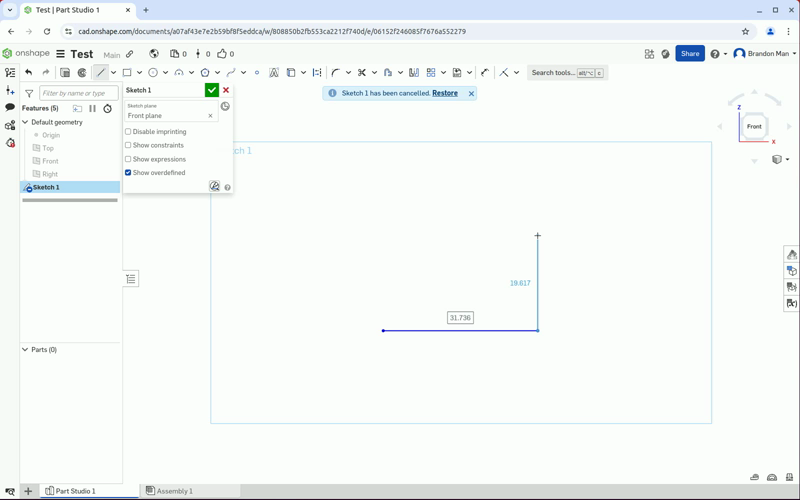
key_up(shift)
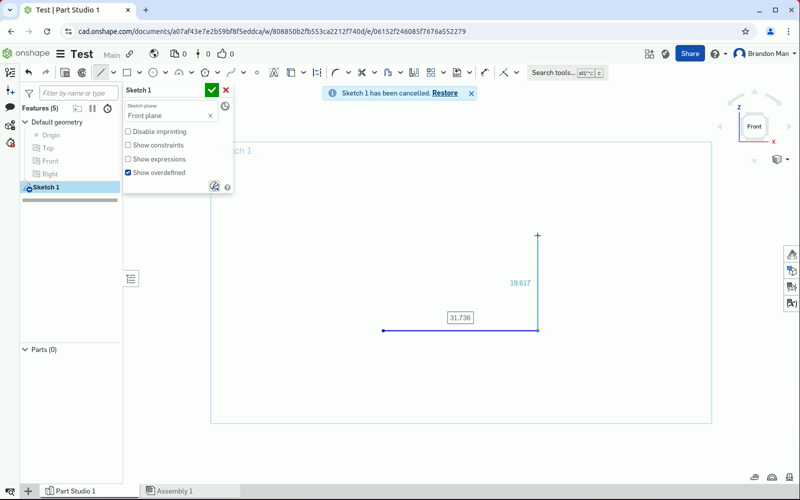
key_down(shift)
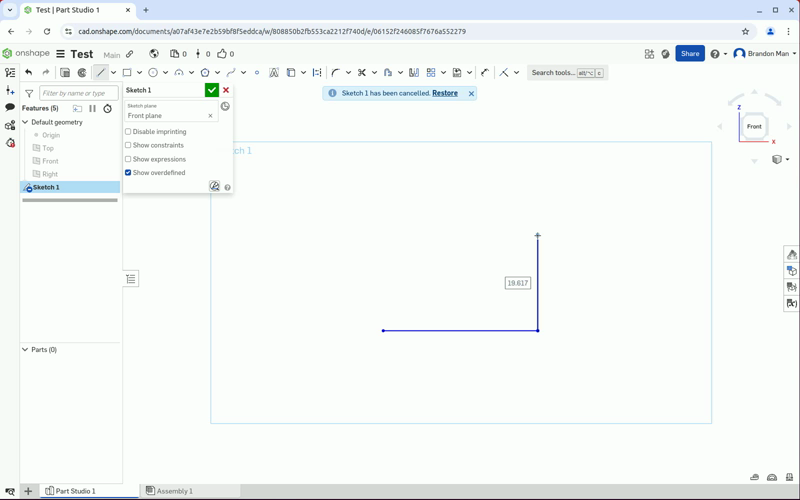
mouse_move(567, 235)
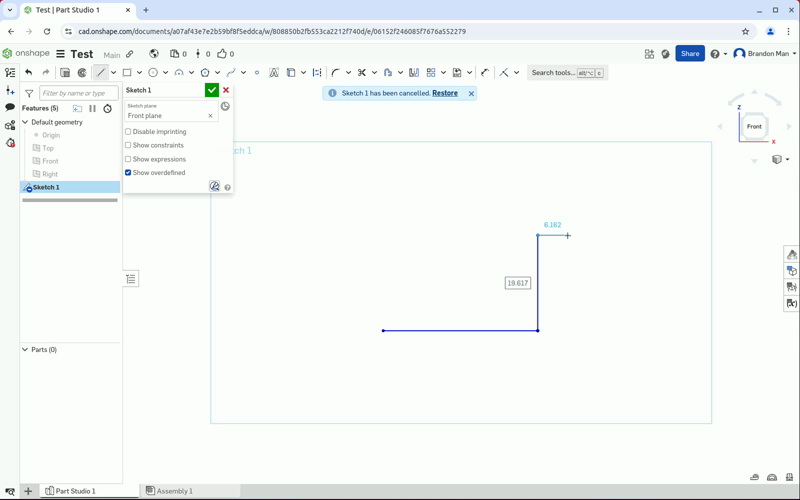
mouse_move(508, 235)
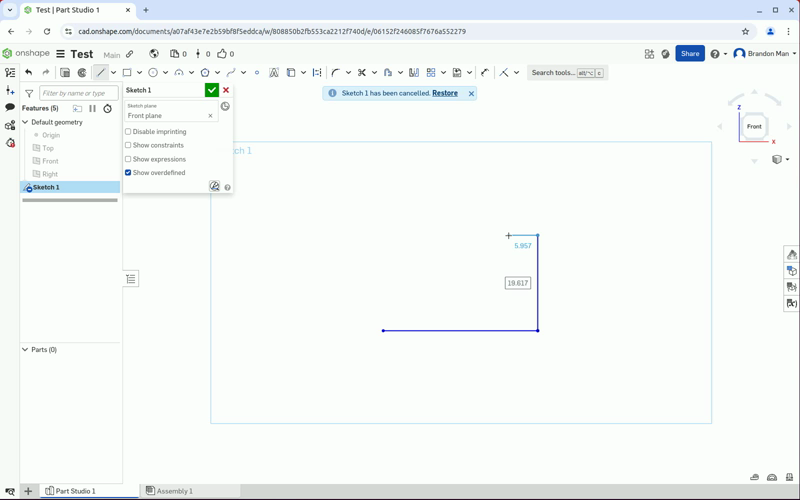
click(508, 235)
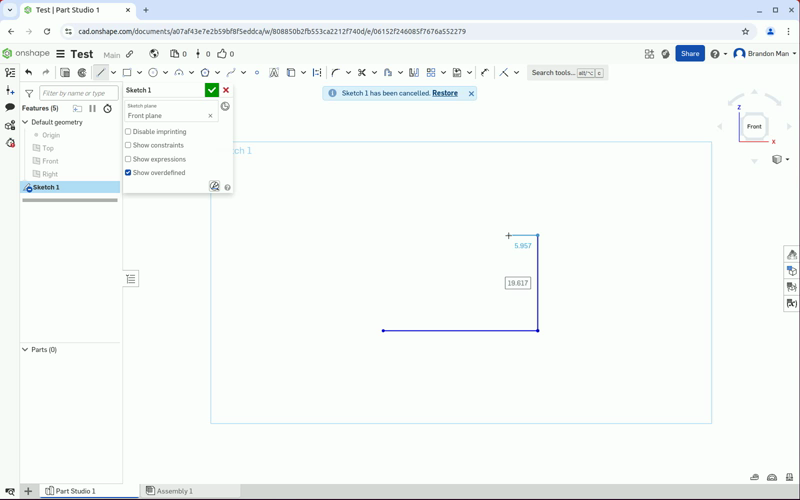
key_up(shift)
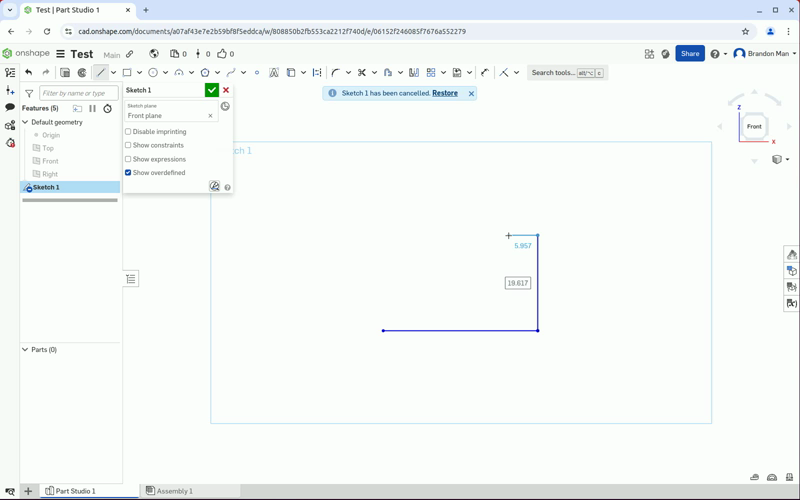
key_down(shift)
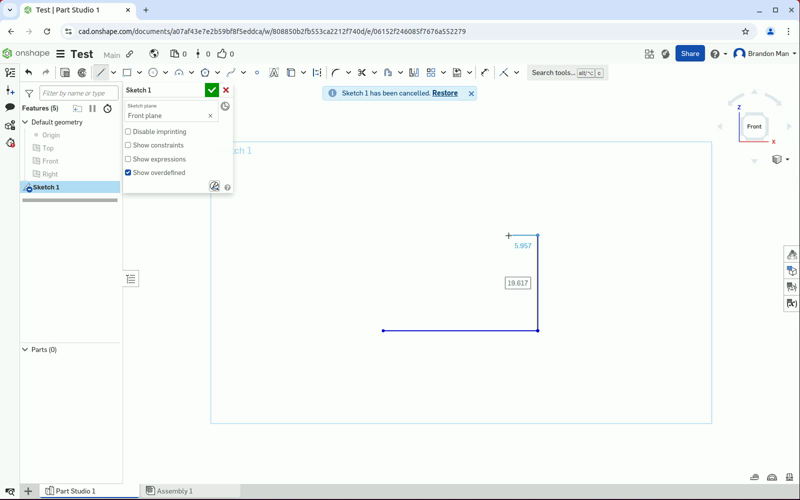
mouse_move(508, 298)
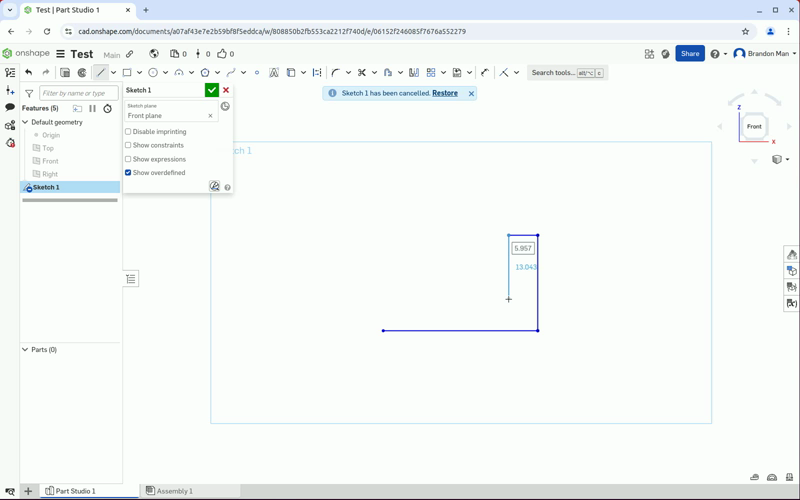
click(508, 298)
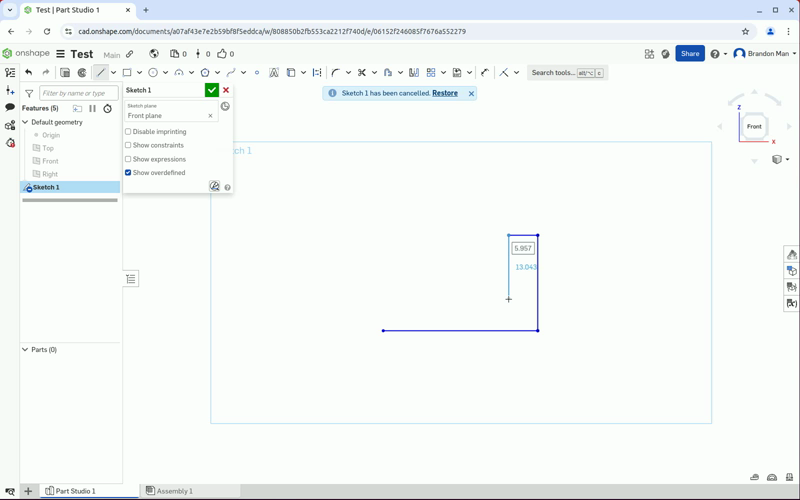
key_up(shift)
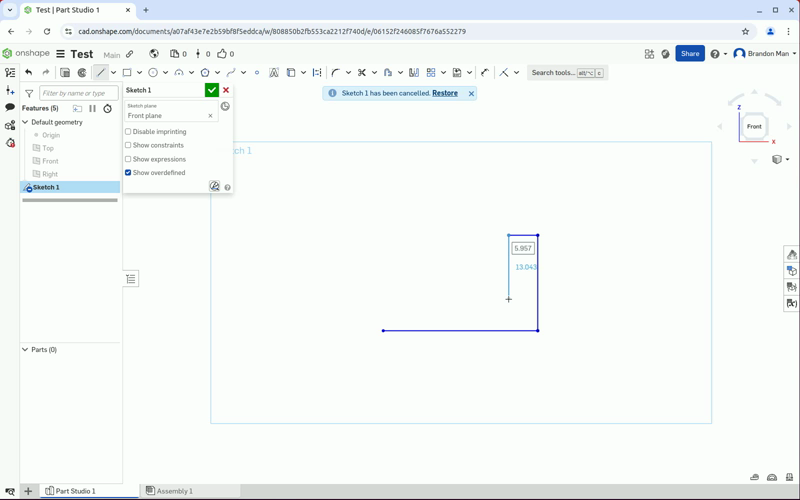
key_down(shift)
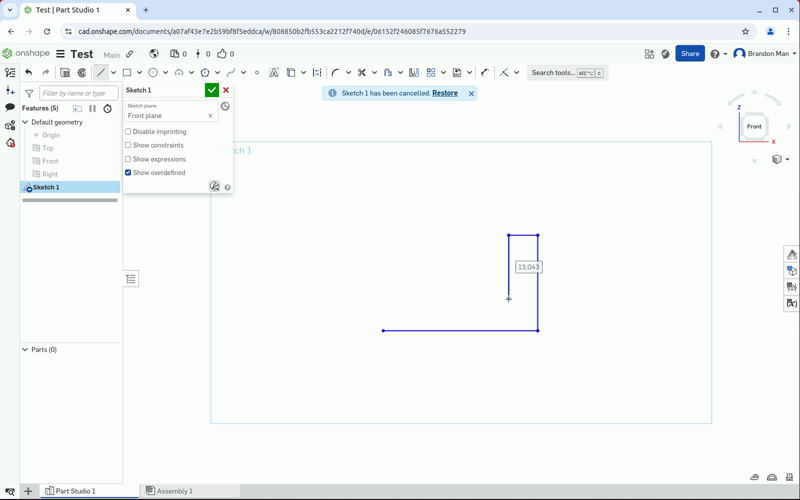
mouse_move(412, 298)
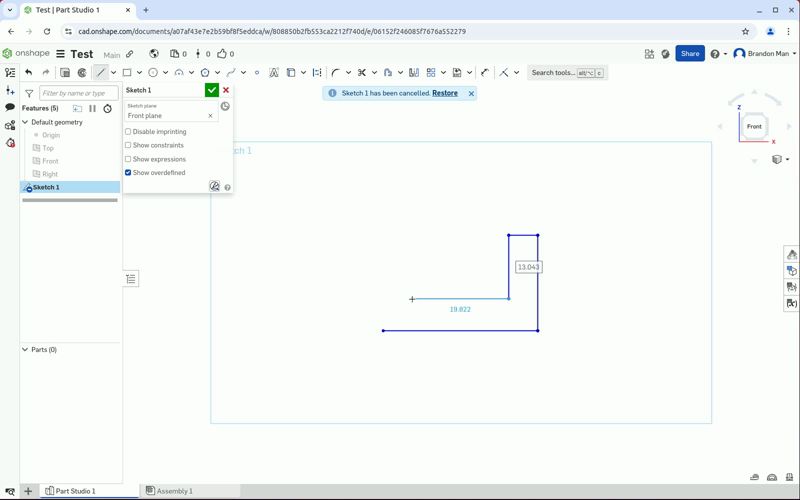
click(412, 298)
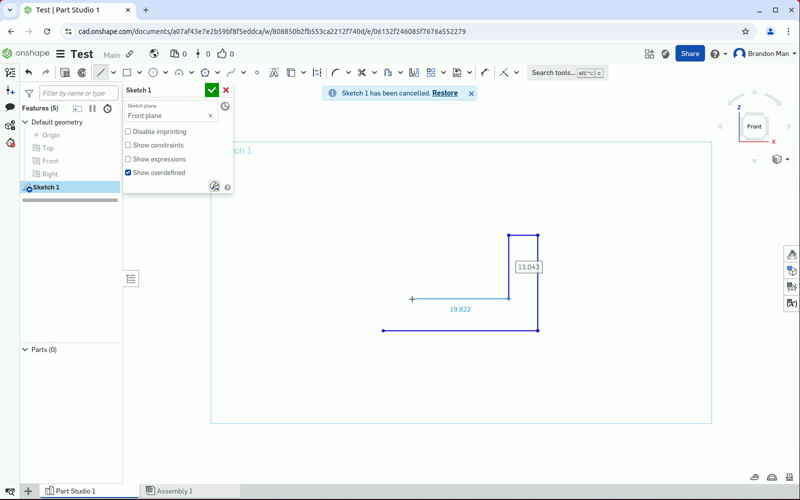
key_up(shift)
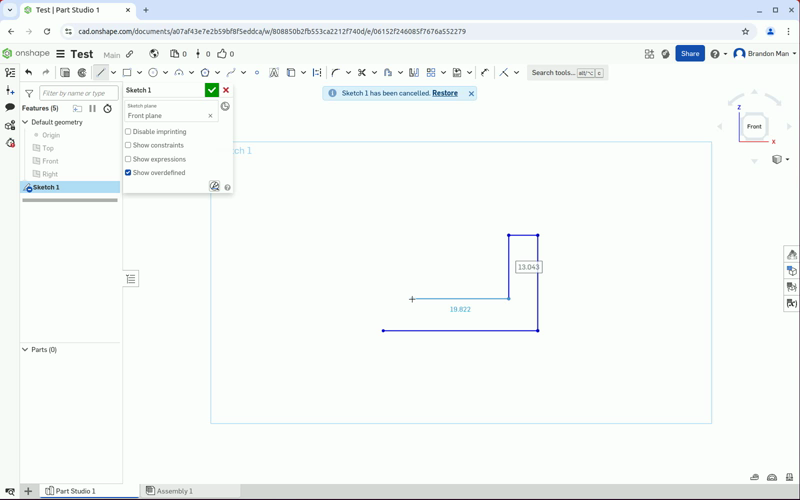
key_down(shift)
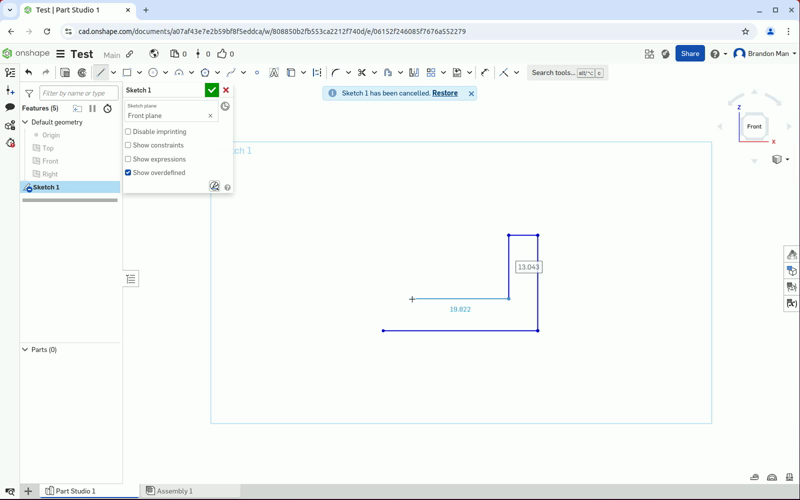
mouse_move(412, 235)
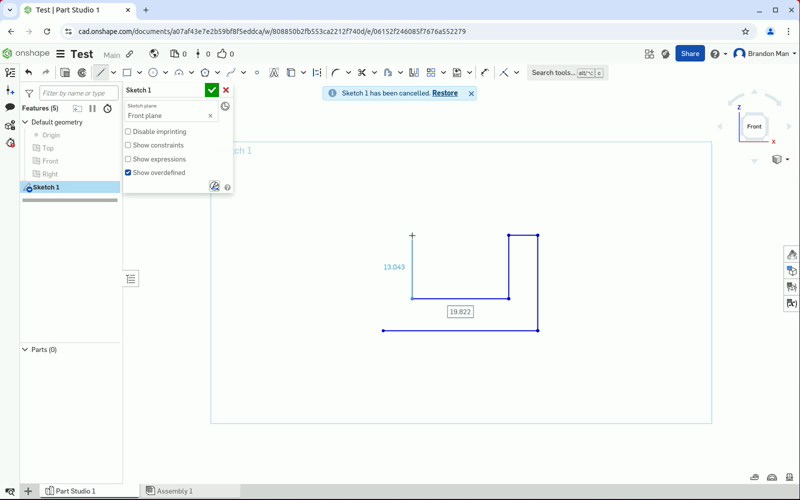
click(412, 235)
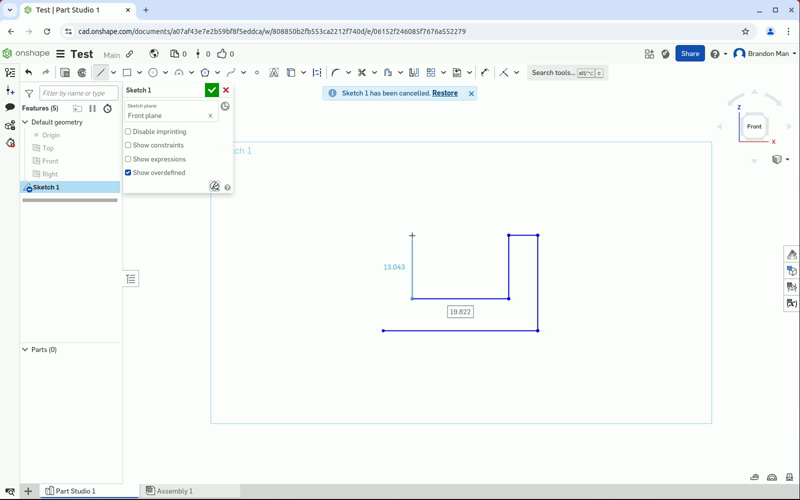
key_up(shift)
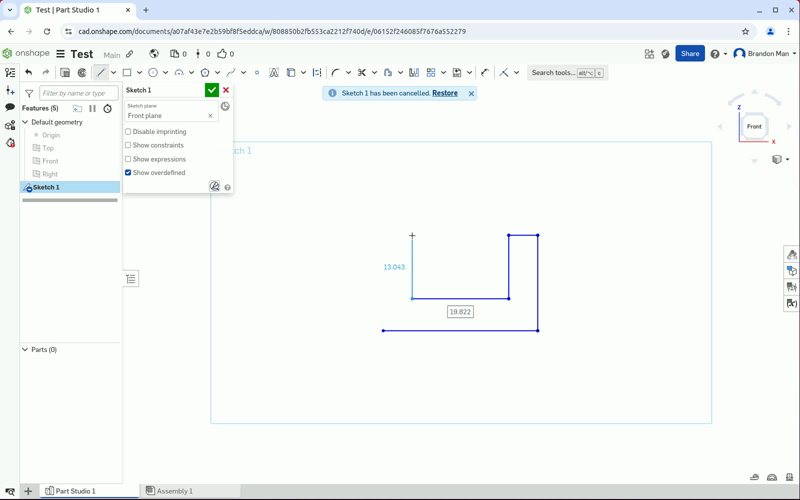
key_down(shift)
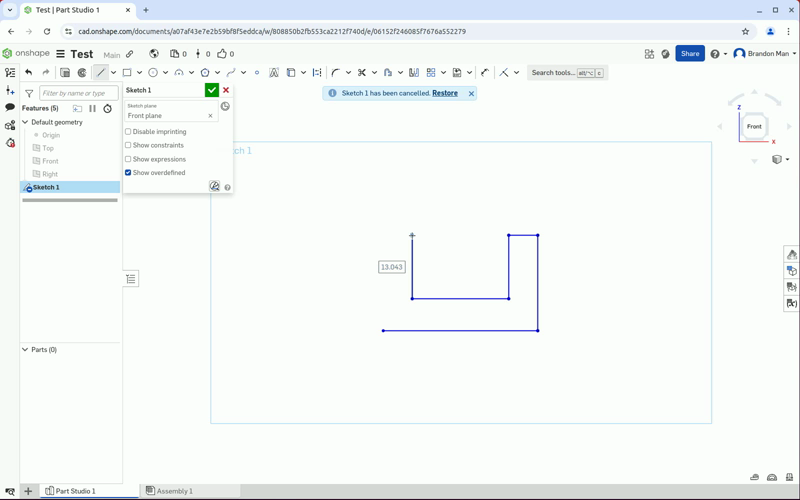
mouse_move(442, 235)
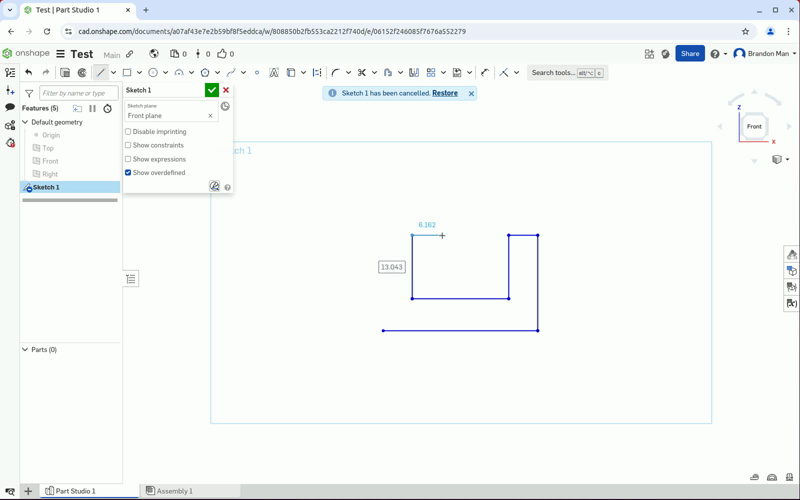
mouse_move(383, 235)
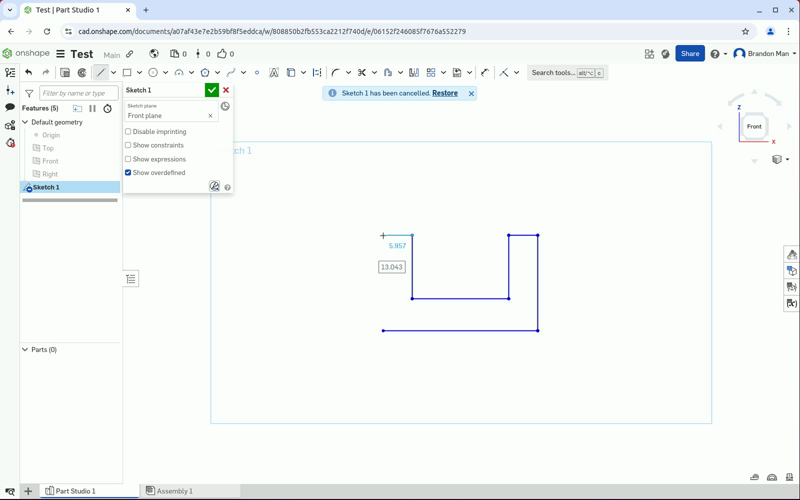
click(383, 235)
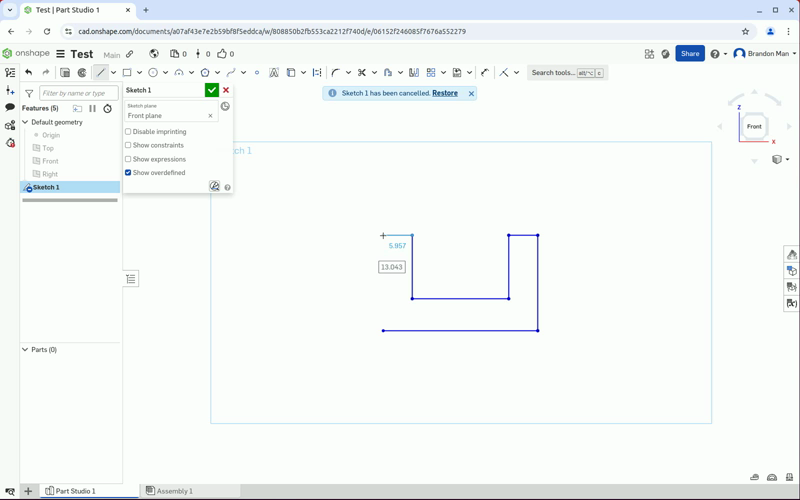
key_up(shift)
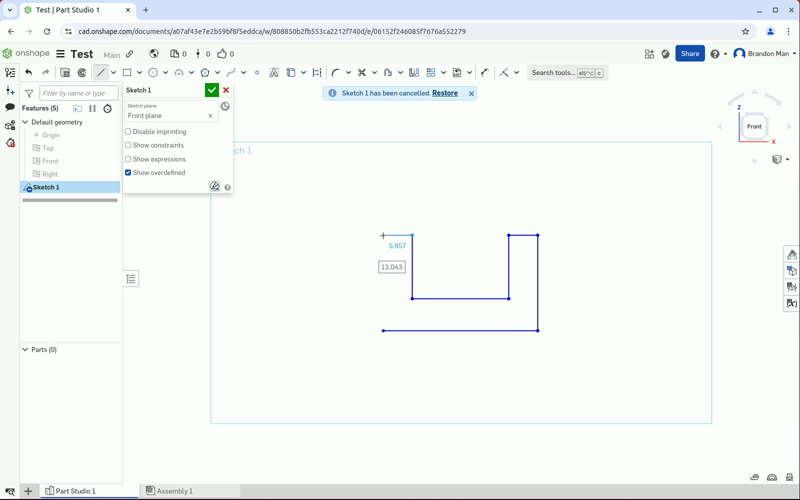
key_down(shift)
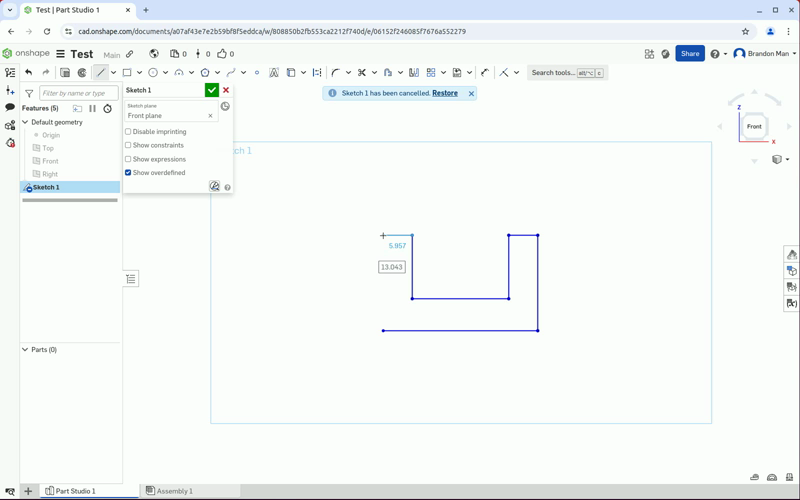
mouse_move(383, 330)
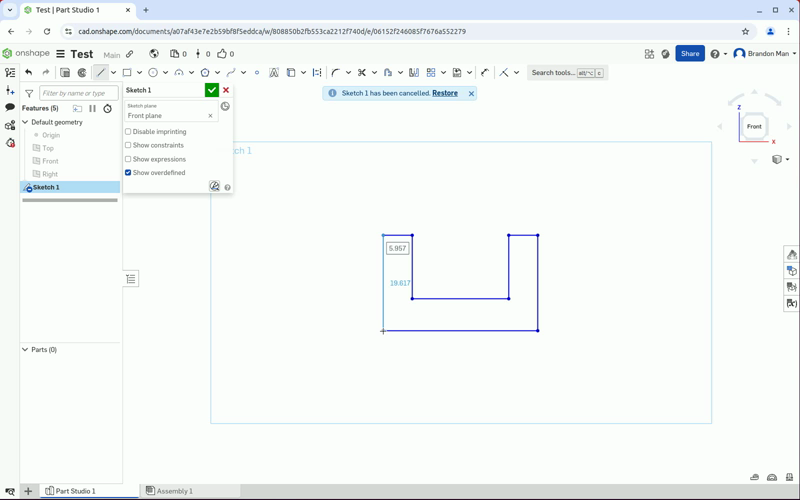
key_up(shift)
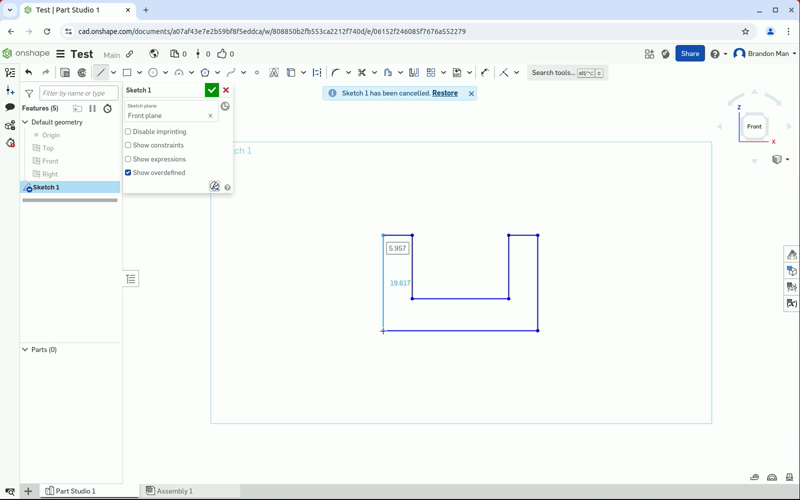
click(383, 330)
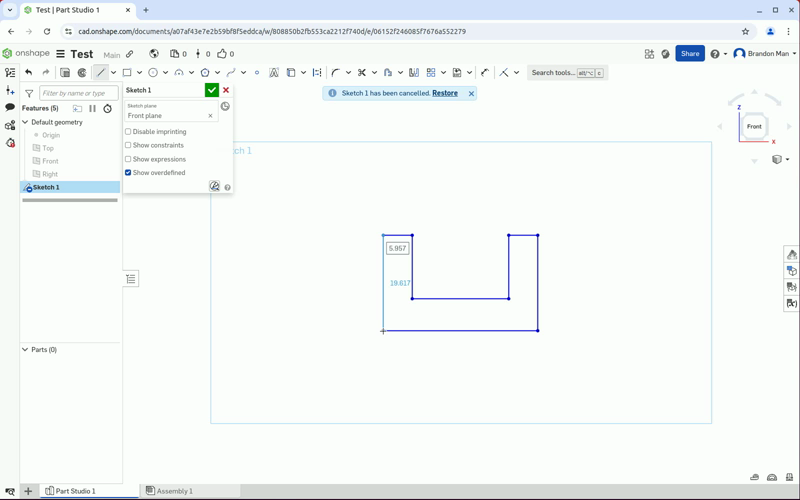
key(esc)
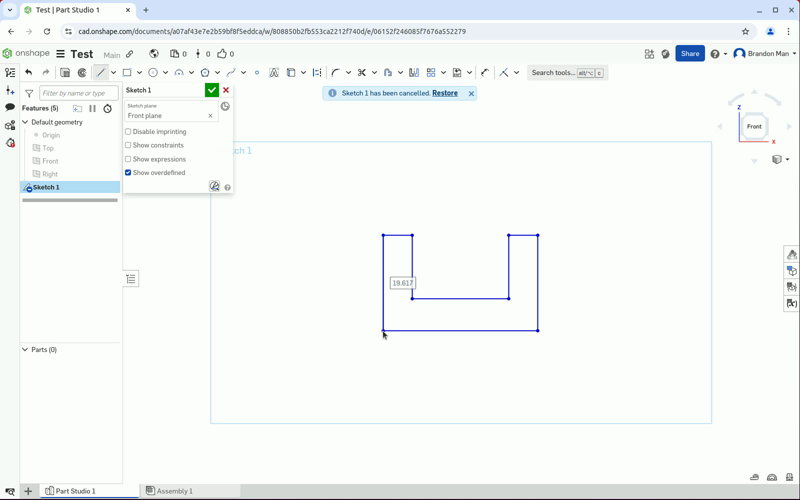
mouse_move(517, 263)
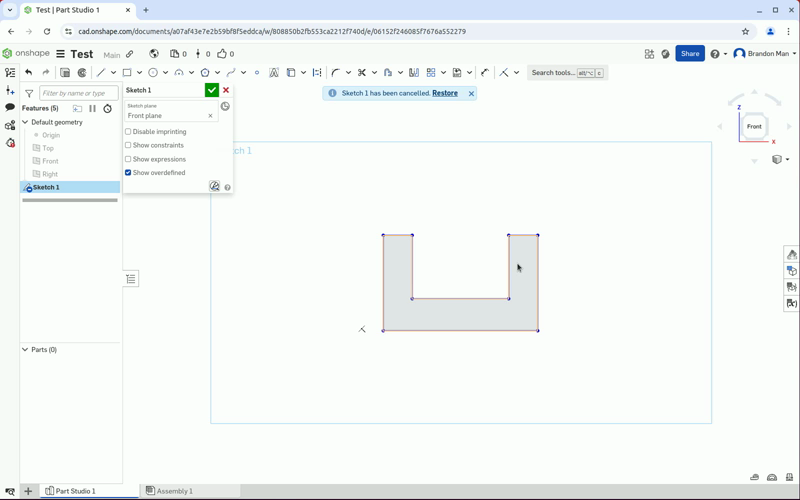
click(517, 263)
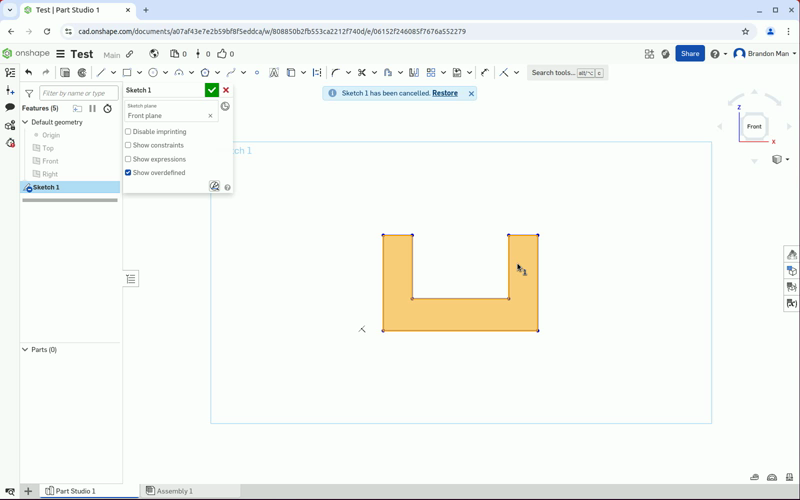
mouse_move(73, 352)
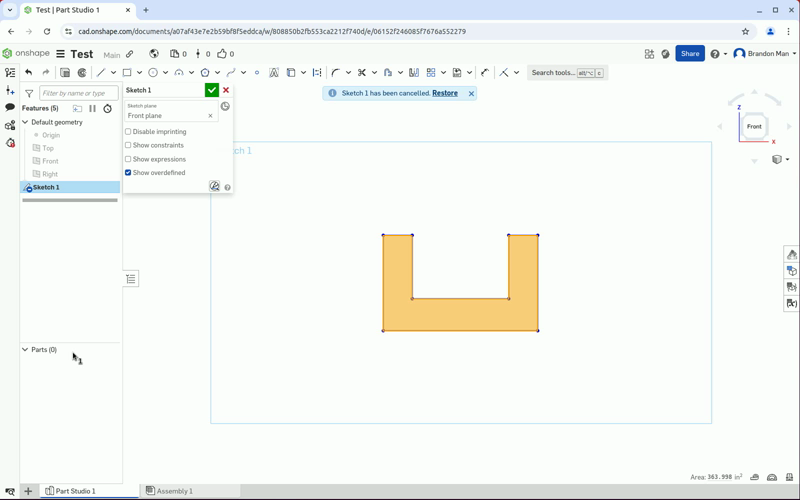
key(shift+y)
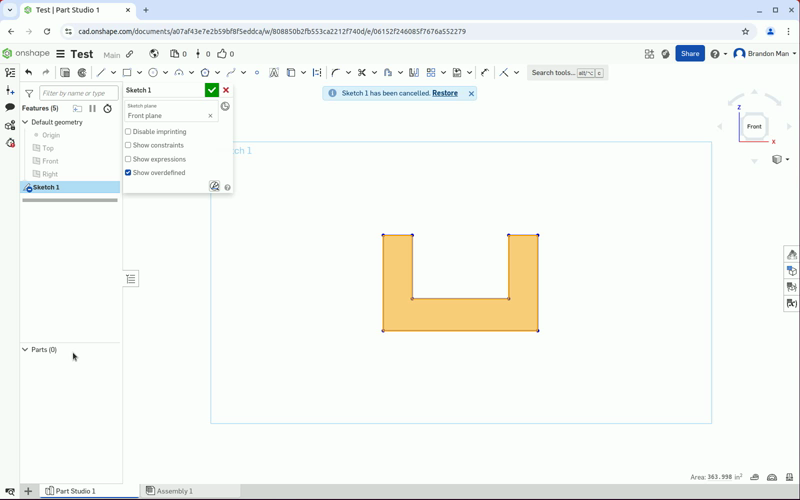
key(shift+e)
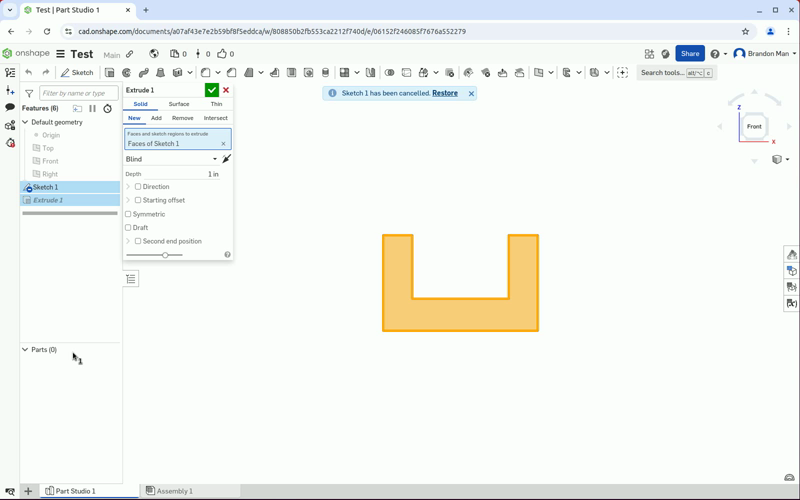
mouse_move(143, 106)
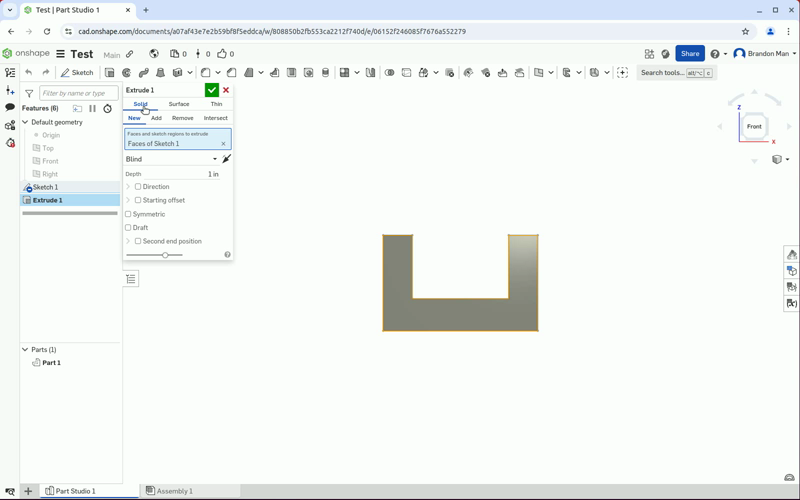
click(143, 106)
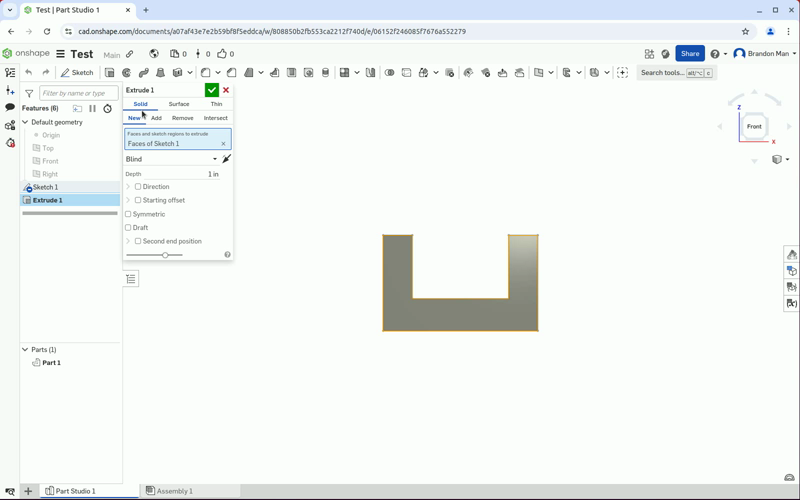
mouse_move(137, 120)
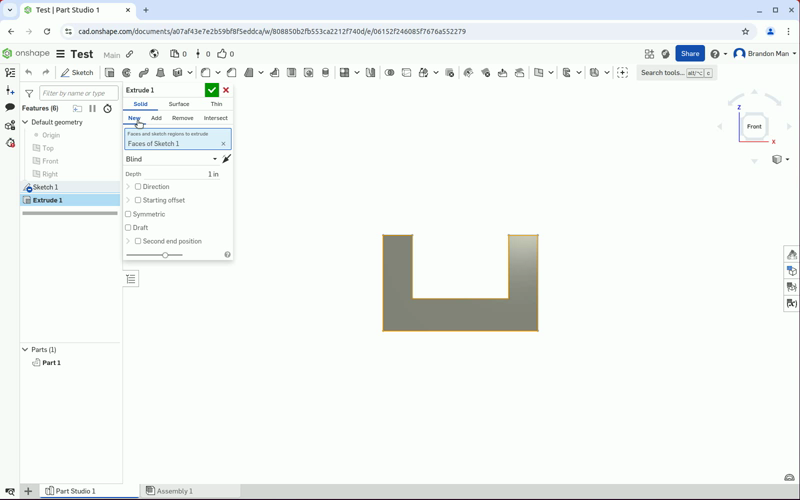
click(137, 120)
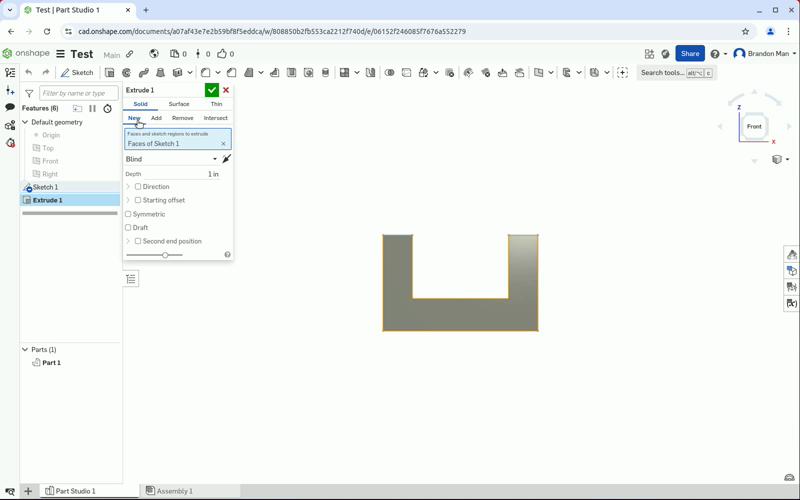
key(tab, 4)
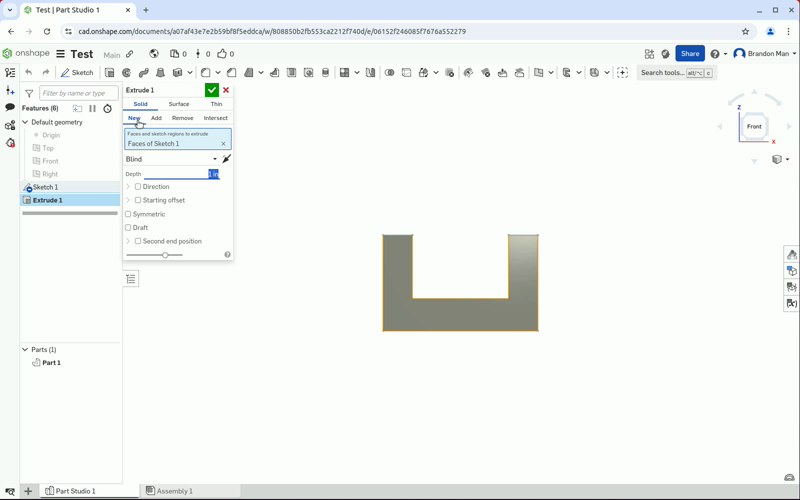
text(19.738)
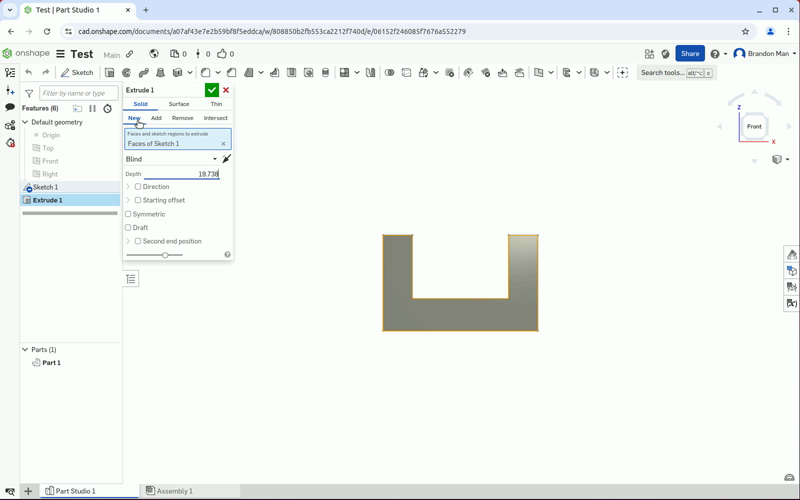
key(enter)
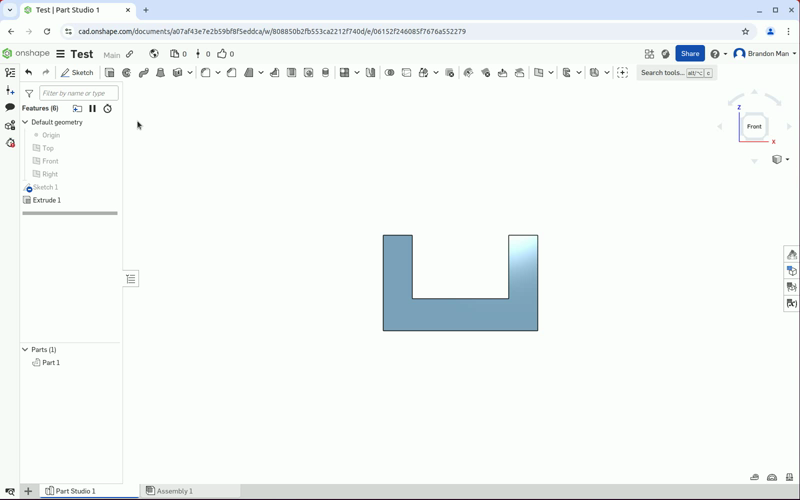
key(shift+h)
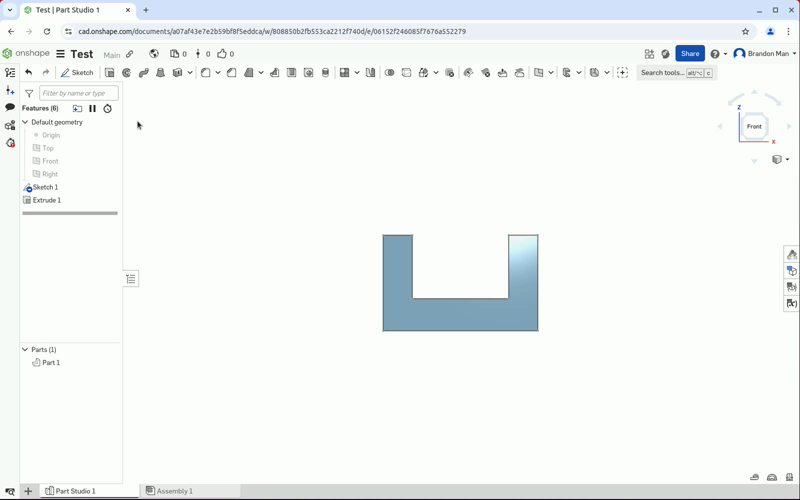
key(shift+h)
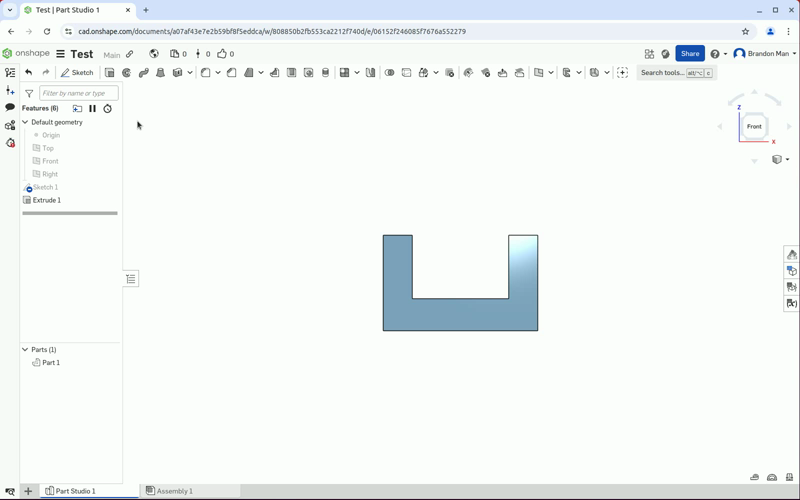
mouse_move(73, 189)
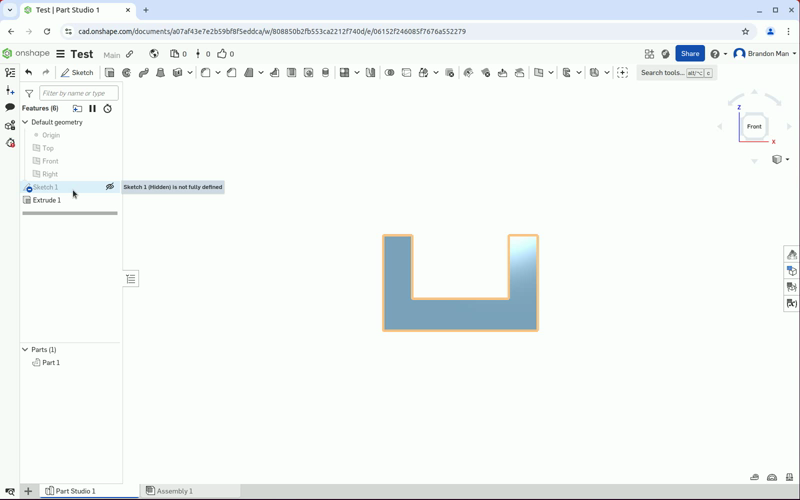
click(73, 189)
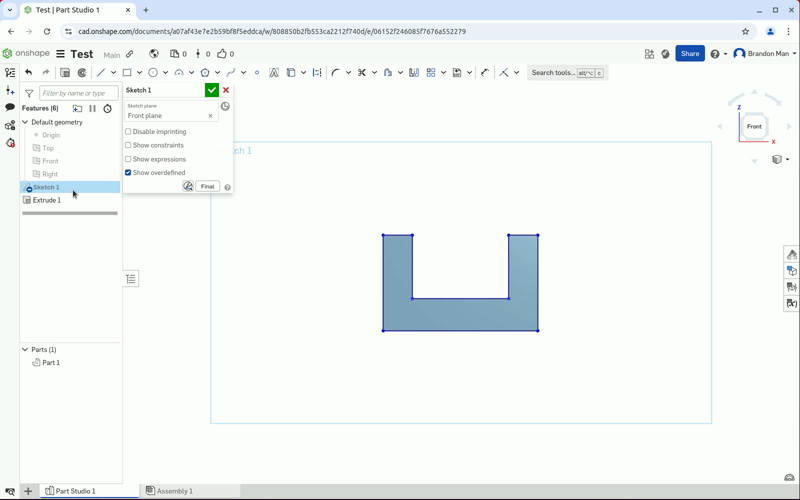
mouse_move(229, 92)
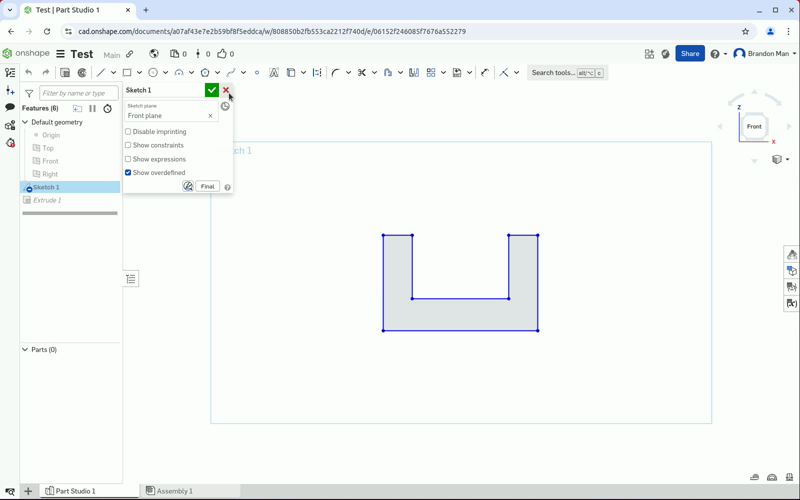
click(229, 92)
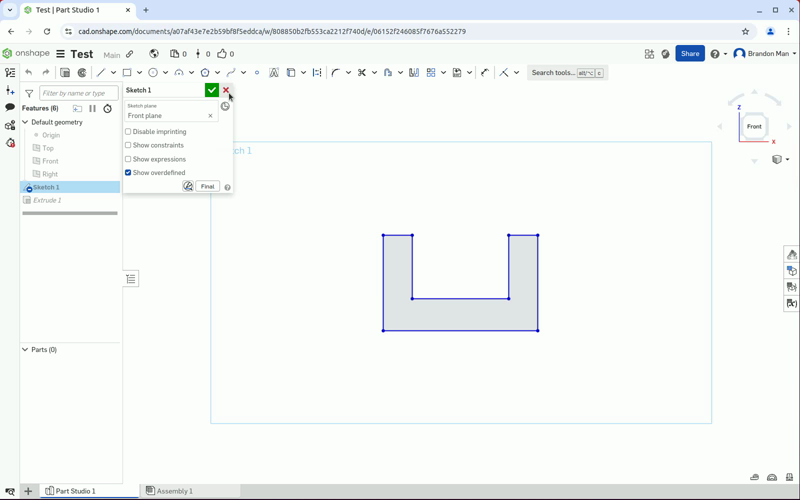
key(shift+s)
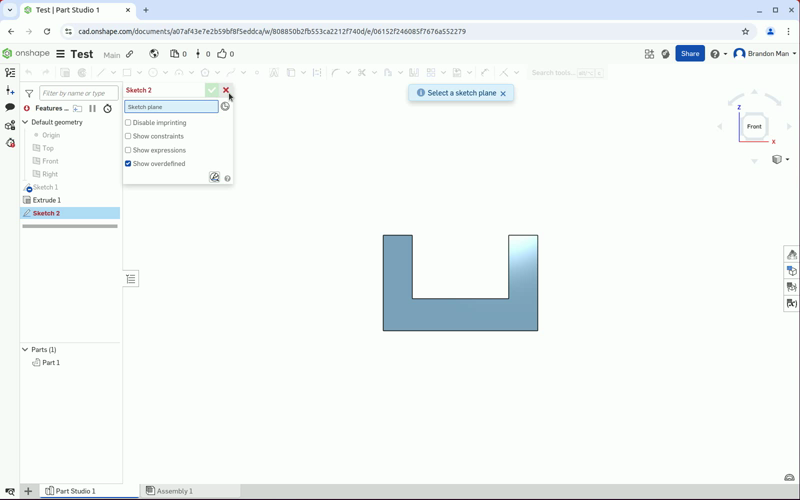
mouse_move(73, 163)
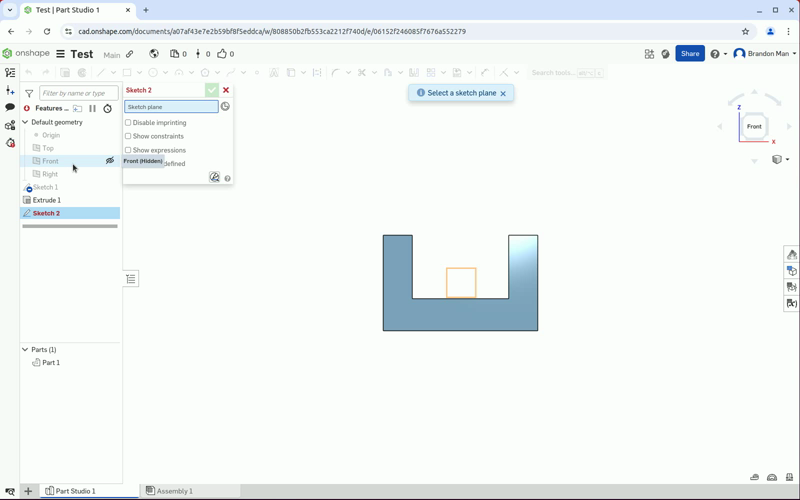
click(73, 163)
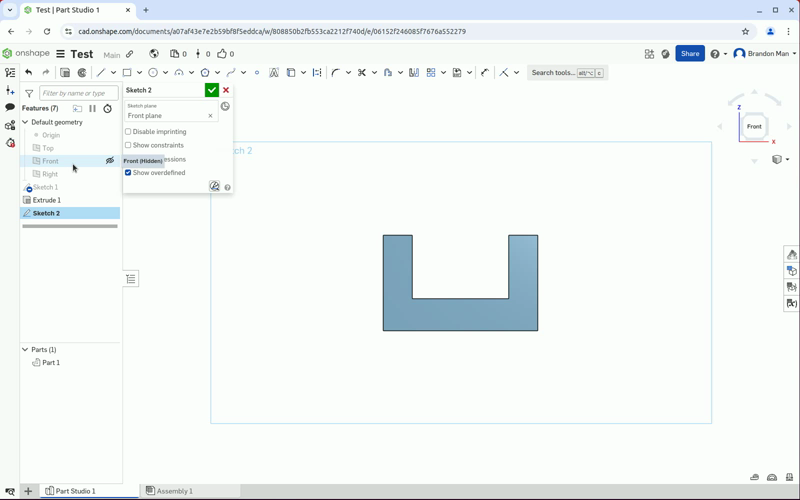
mouse_move(73, 352)
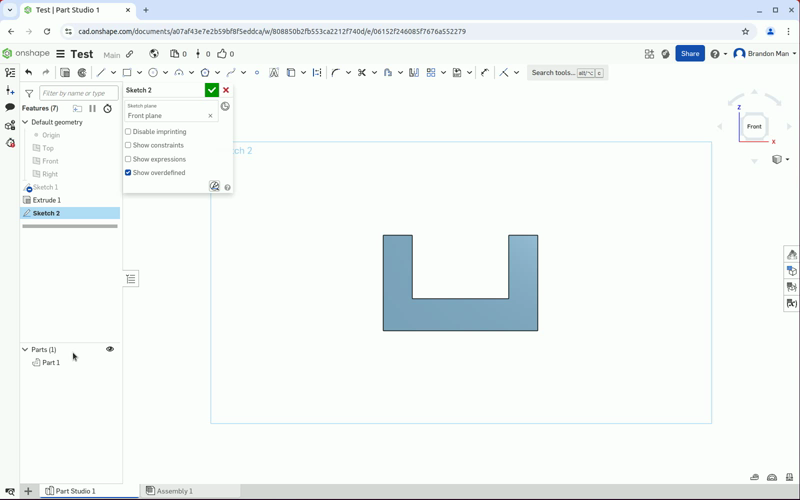
key(y)
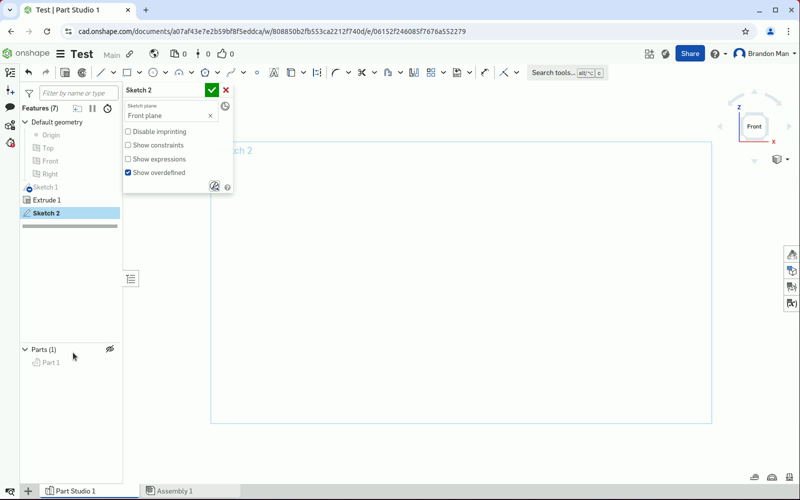
key(l)
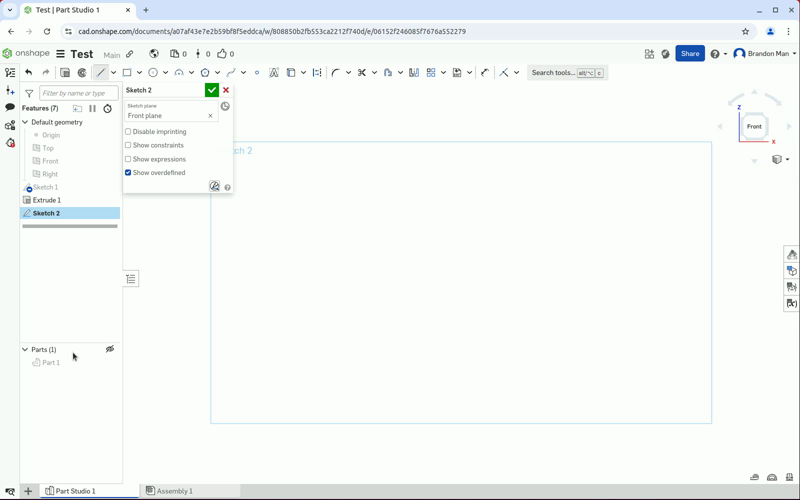
key_down(shift)
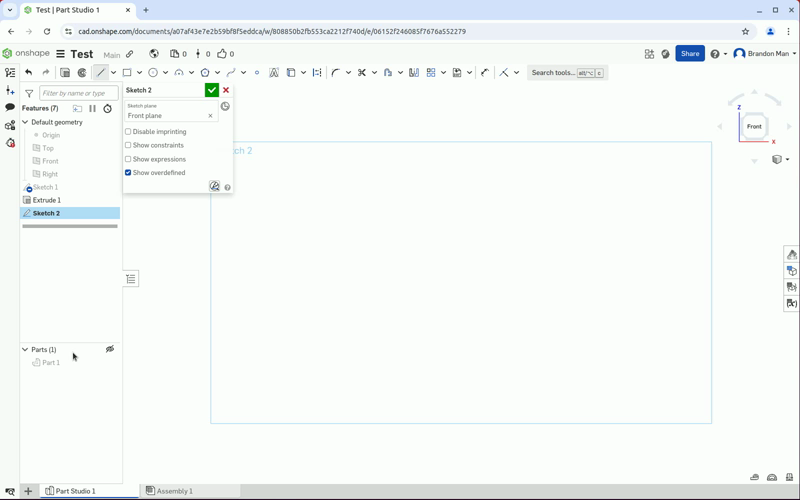
mouse_move(348, 330)
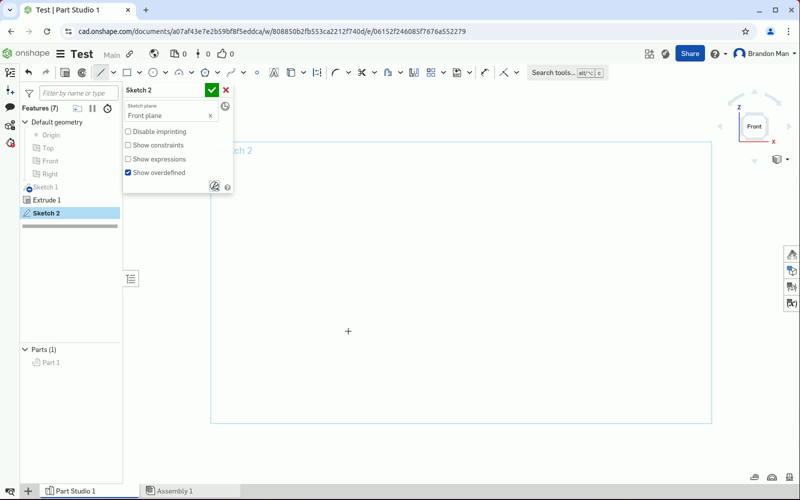
click(348, 330)
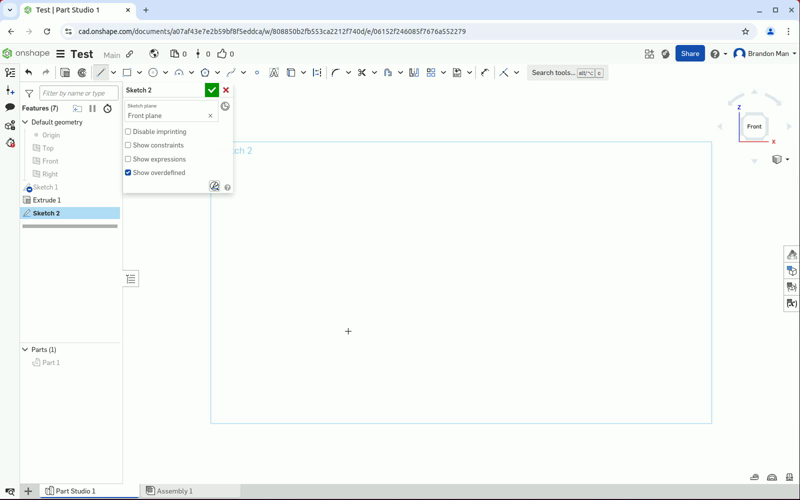
key_up(shift)
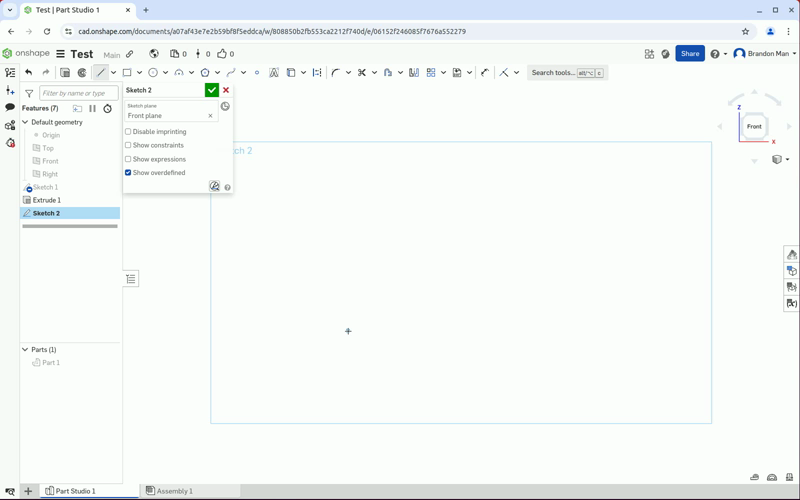
key_down(shift)
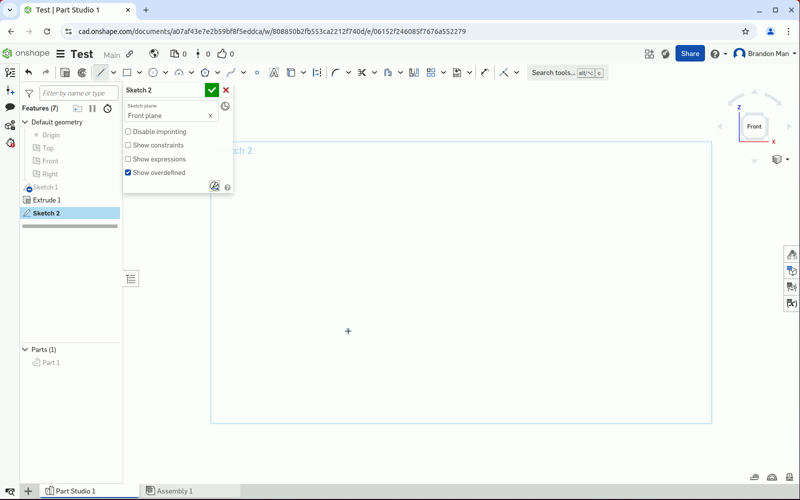
mouse_move(378, 330)
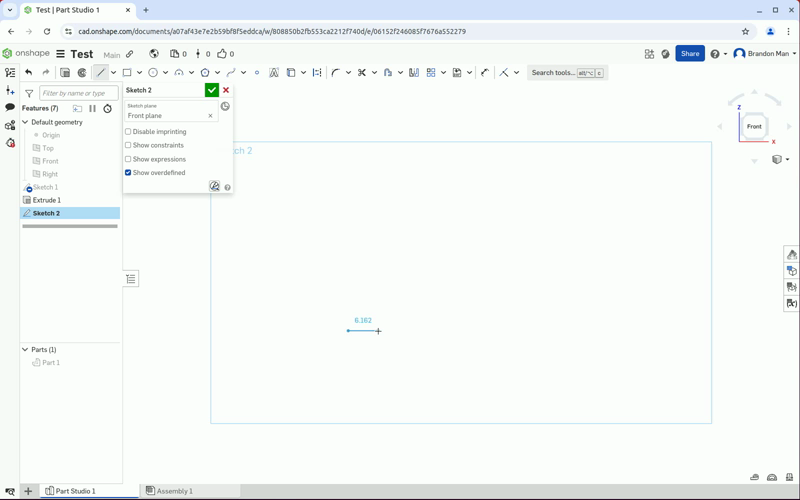
mouse_move(383, 330)
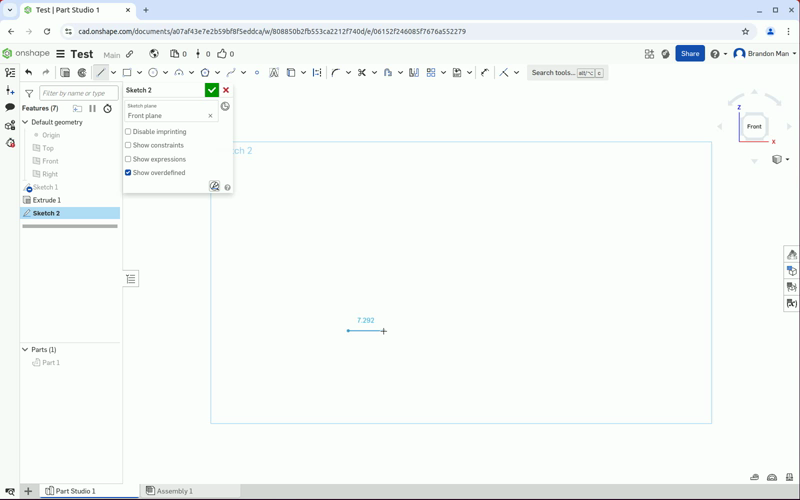
click(383, 330)
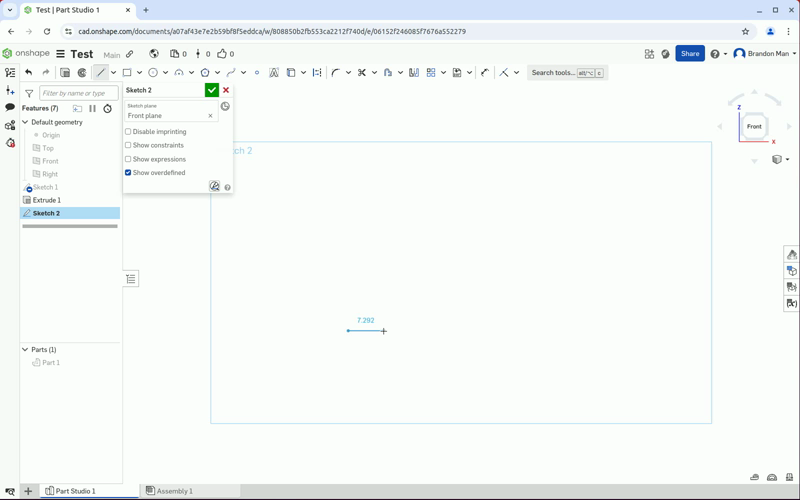
key_up(shift)
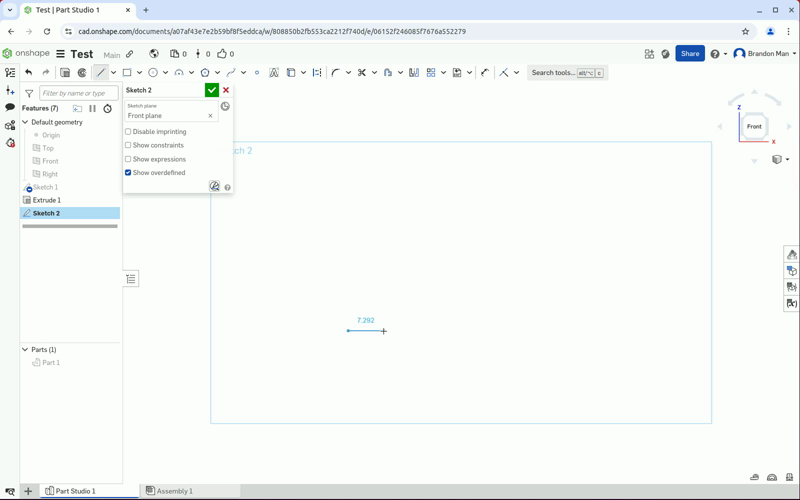
key_down(shift)
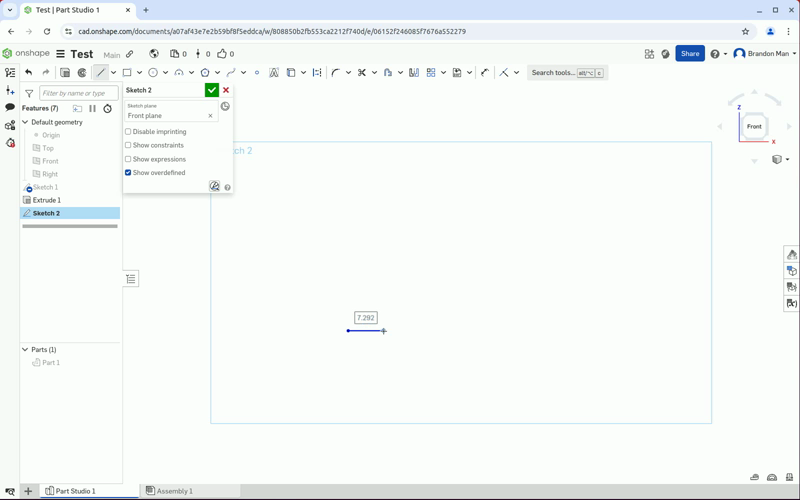
mouse_move(383, 234)
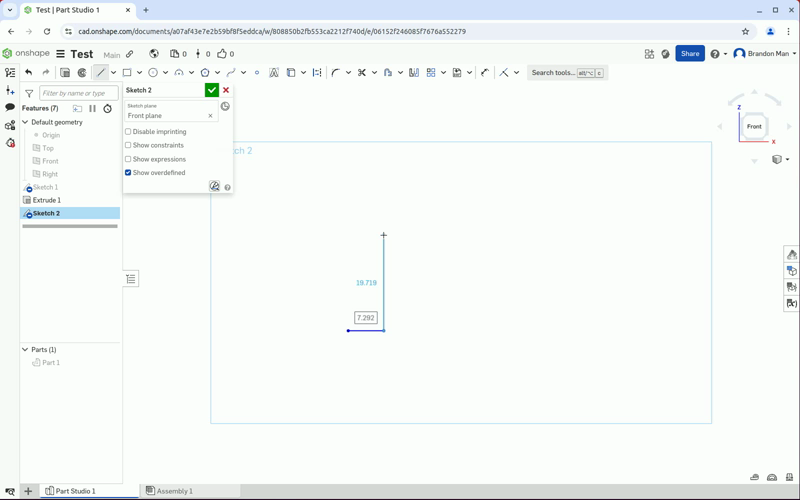
click(383, 234)
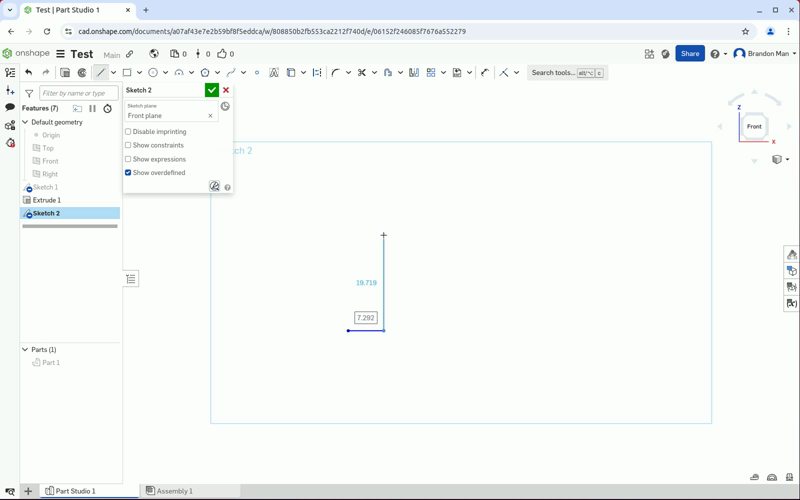
key_up(shift)
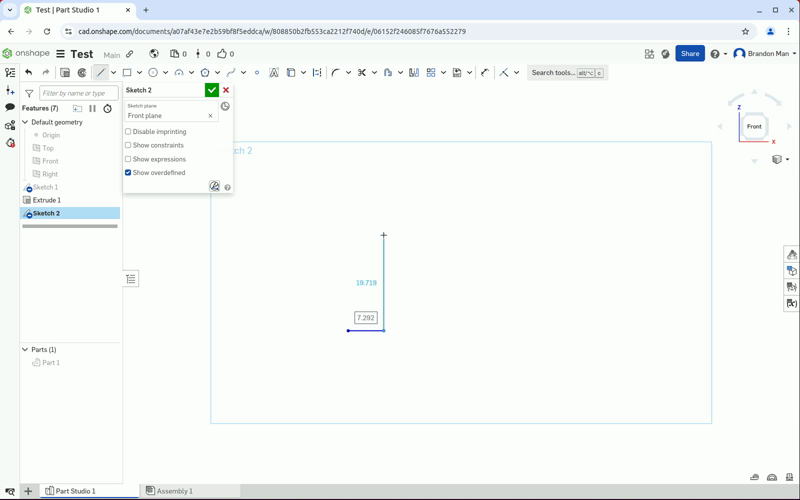
key_down(shift)
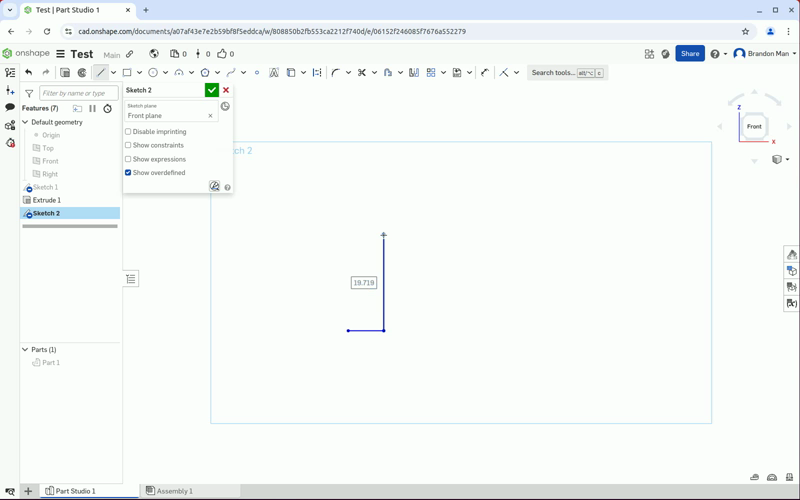
mouse_move(413, 234)
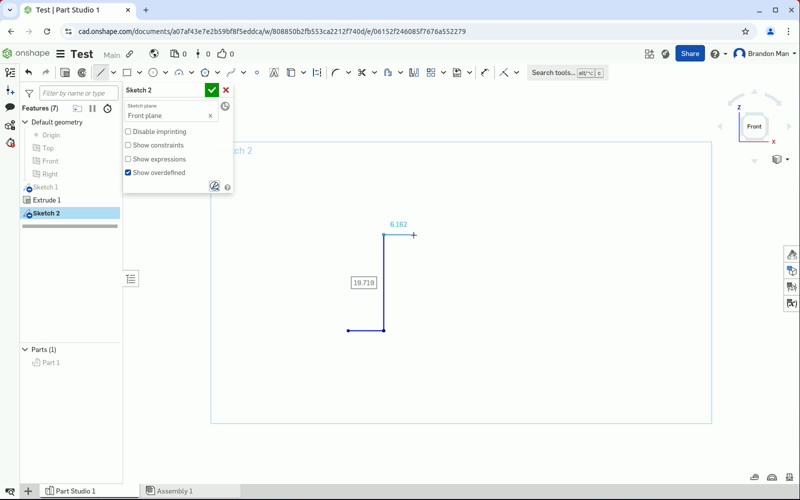
mouse_move(348, 234)
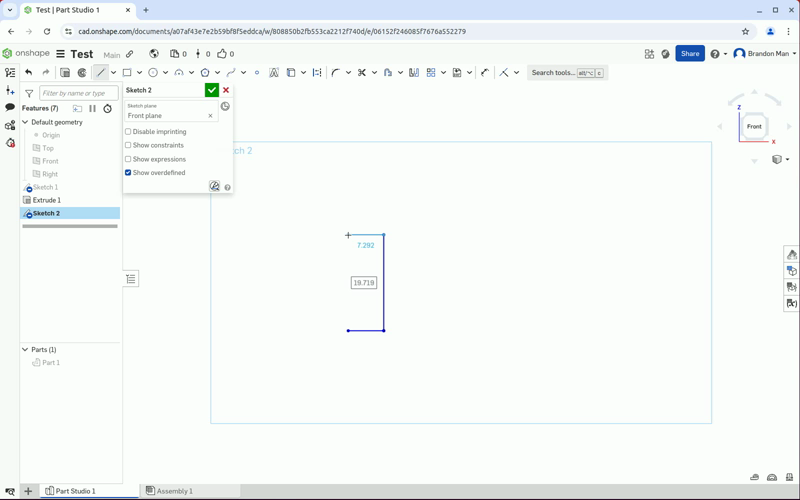
click(348, 234)
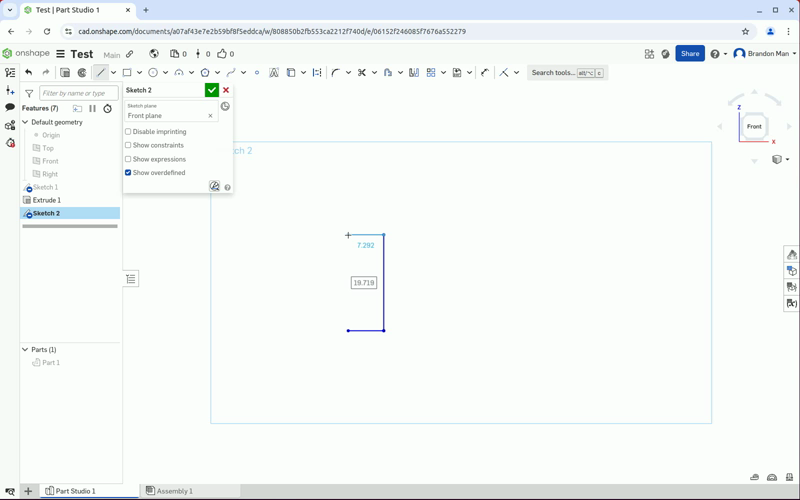
key_up(shift)
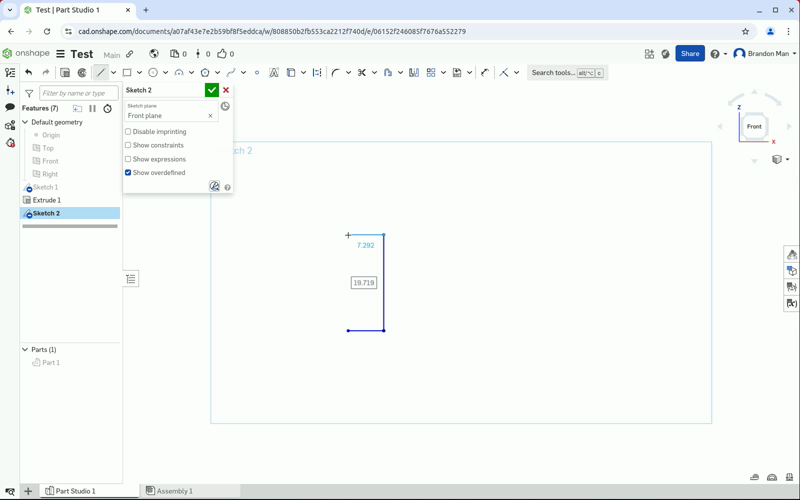
key_down(shift)
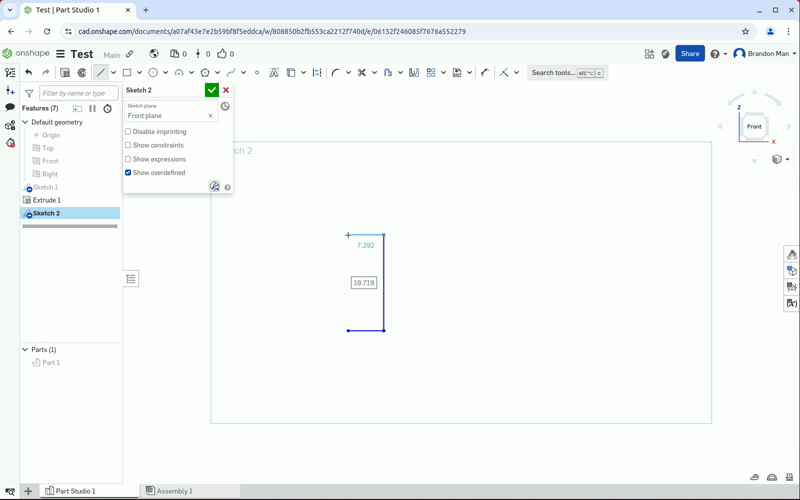
mouse_move(348, 330)
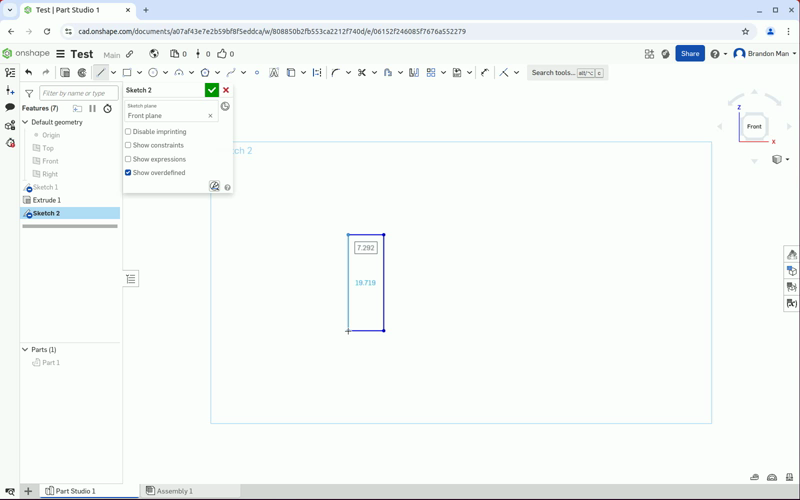
key_up(shift)
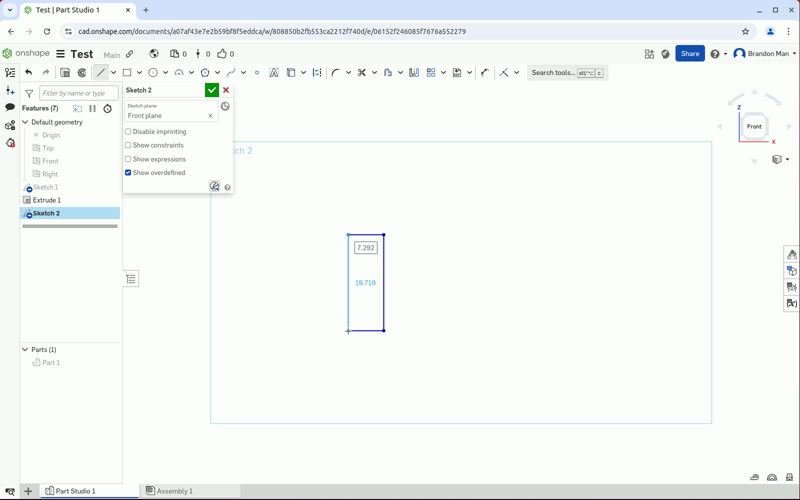
click(348, 330)
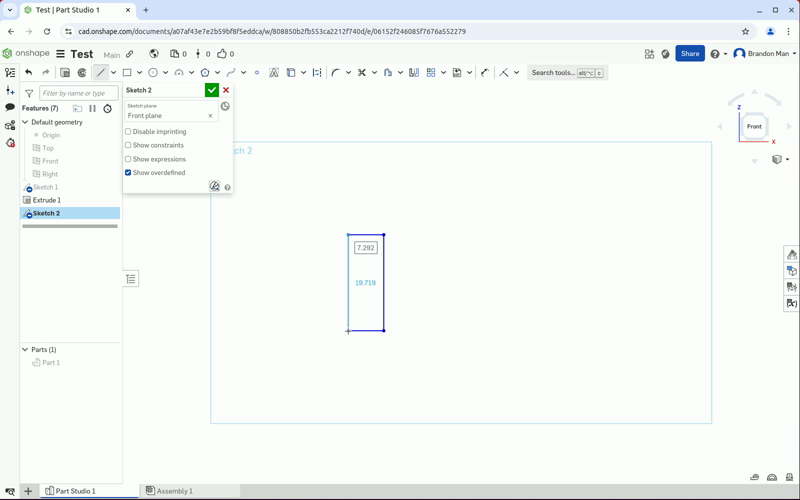
key(esc)
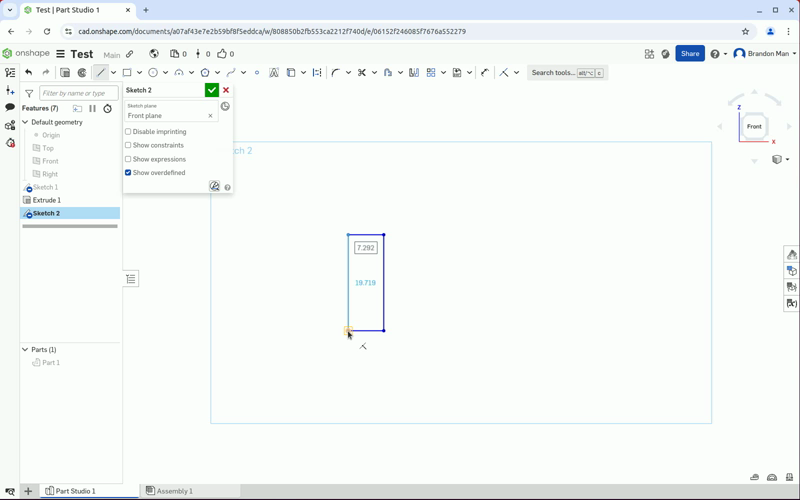
mouse_move(362, 275)
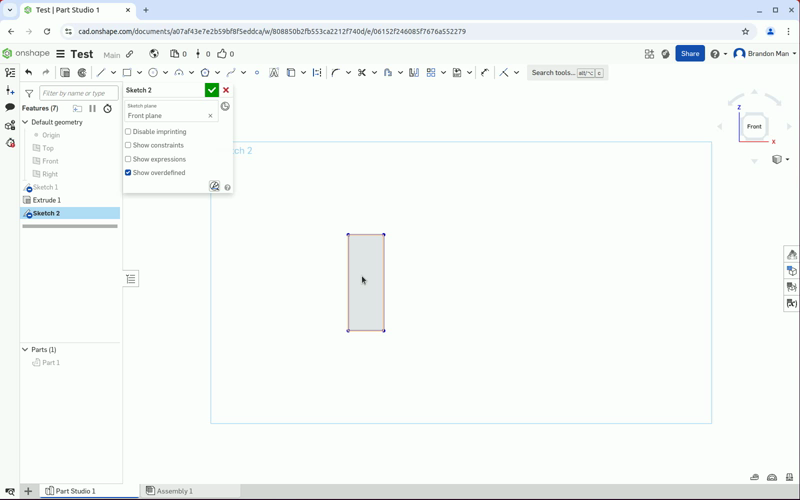
click(362, 275)
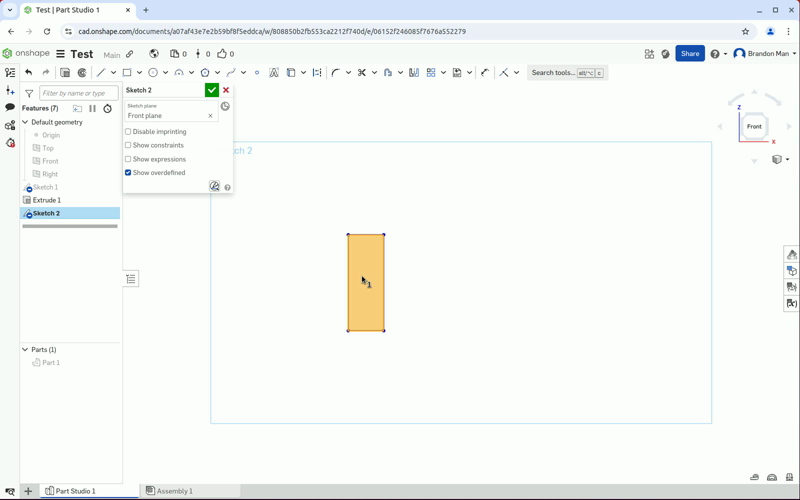
mouse_move(73, 352)
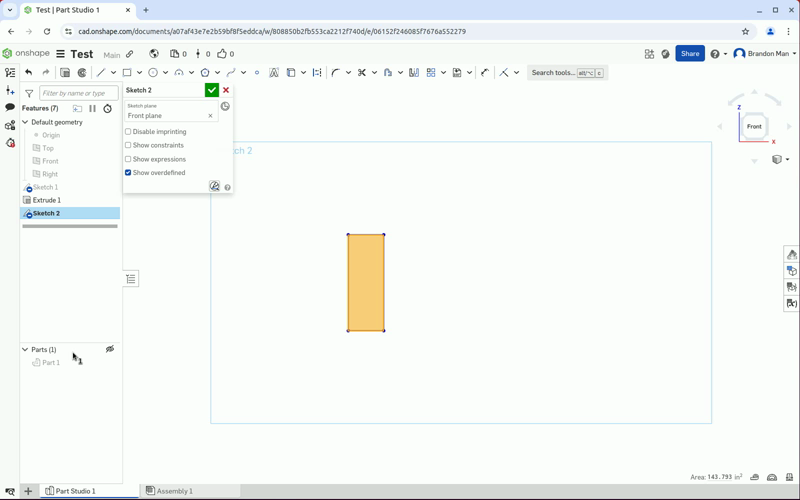
key(shift+y)
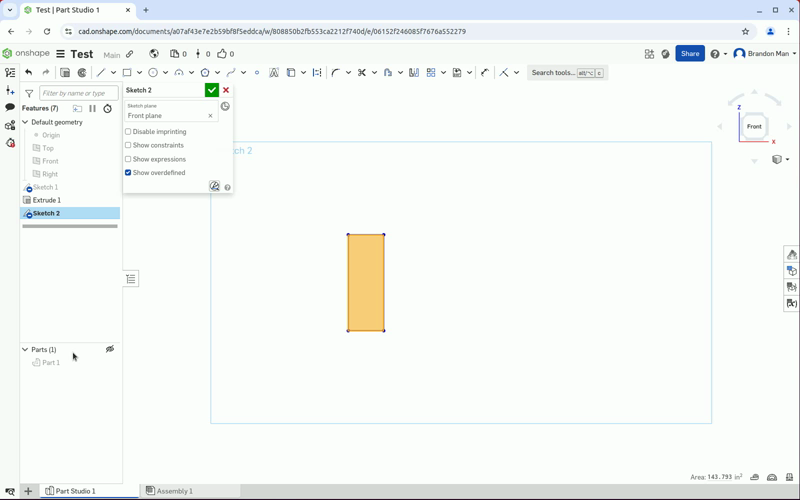
key(shift+e)
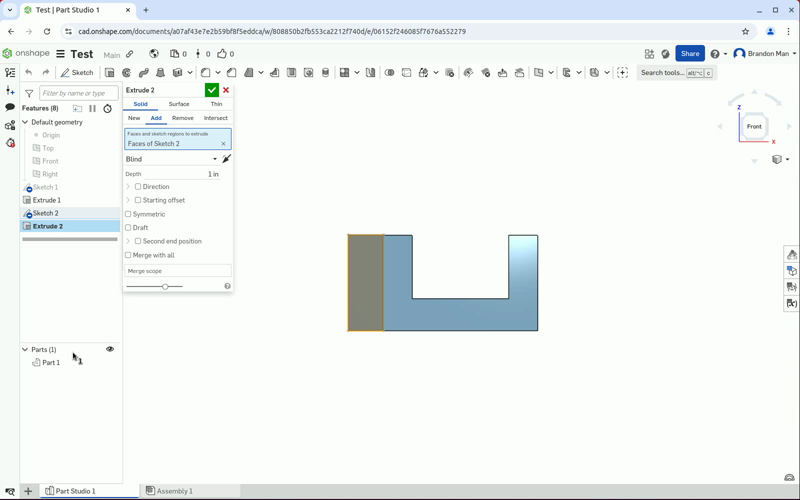
mouse_move(143, 106)
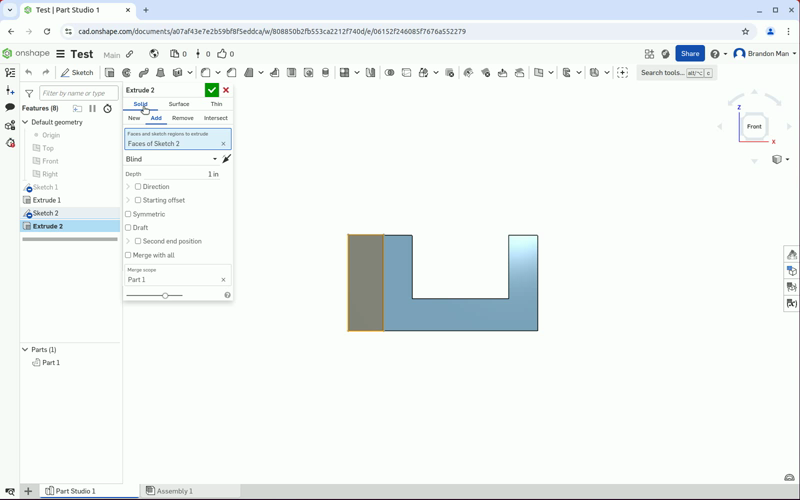
click(143, 106)
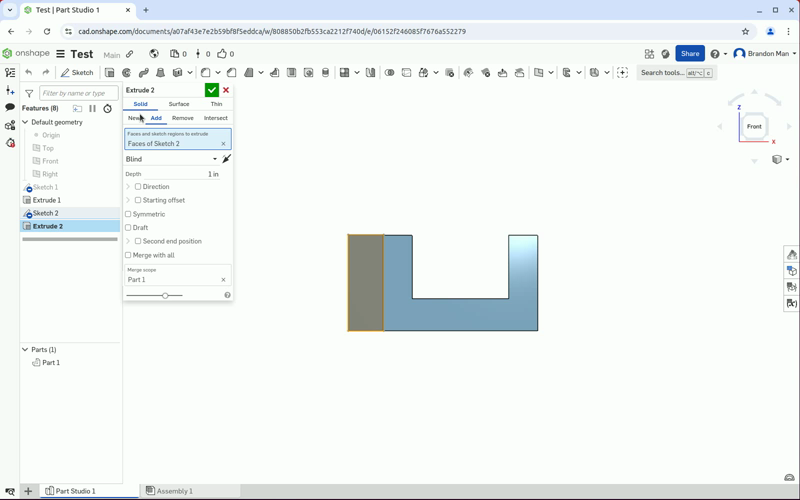
mouse_move(137, 120)
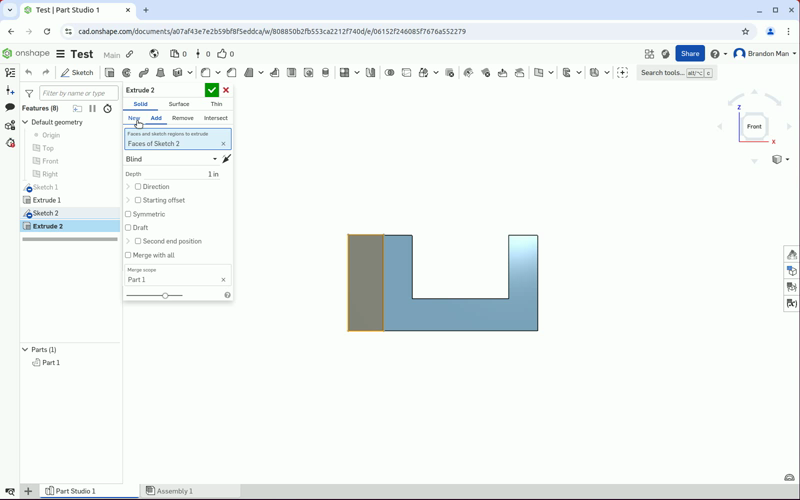
click(137, 120)
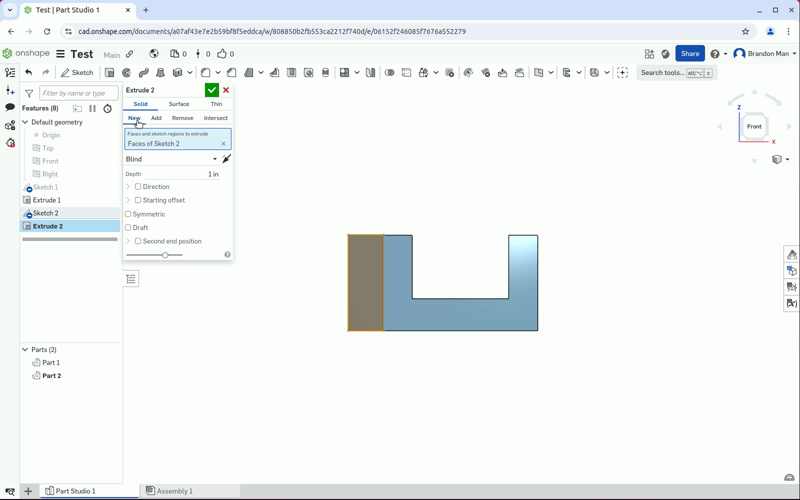
key(tab, 4)
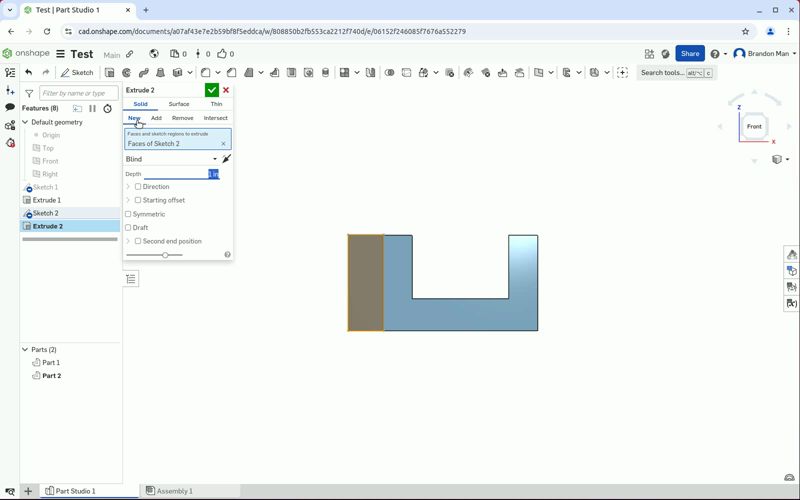
text(10.591)
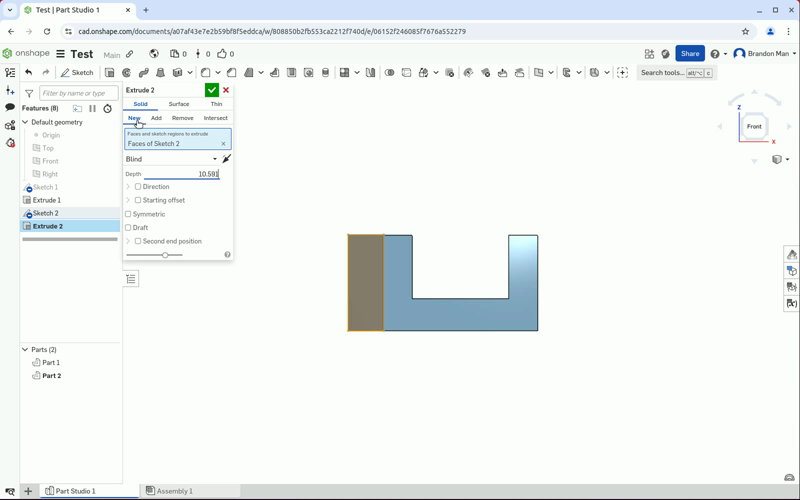
key(enter)
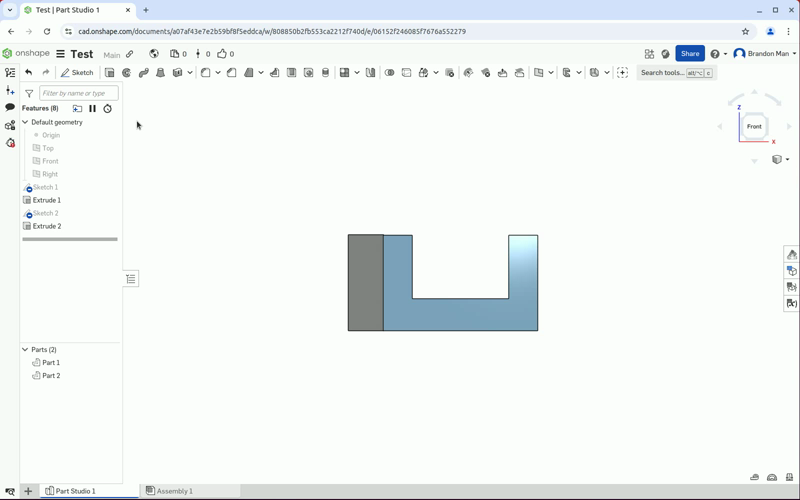
key(shift+h)
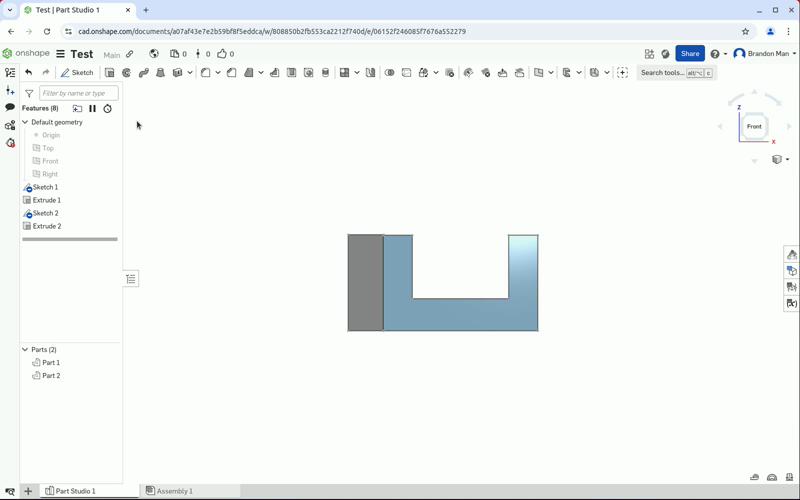
key(shift+h)
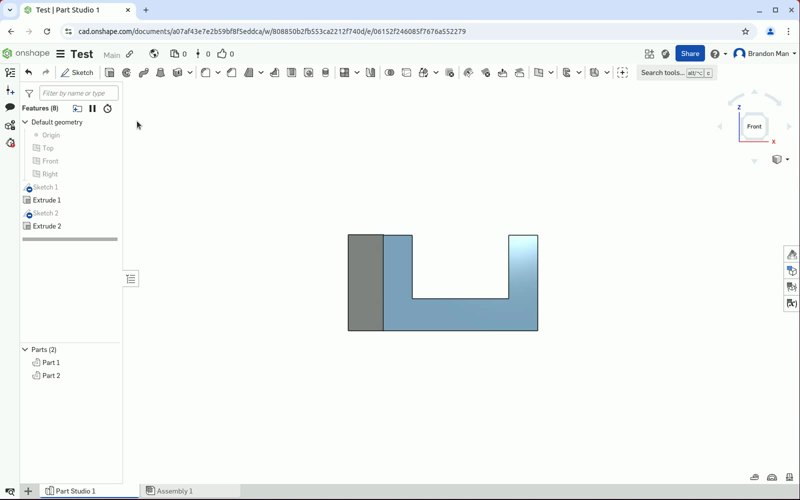
mouse_move(73, 189)
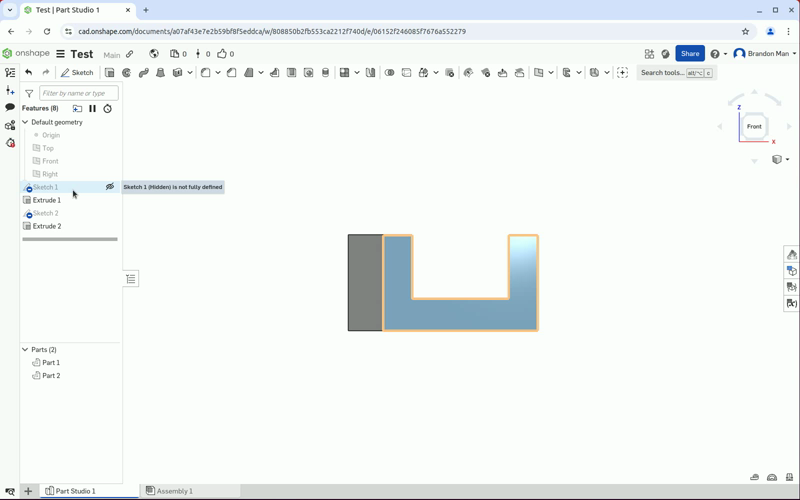
click(73, 189)
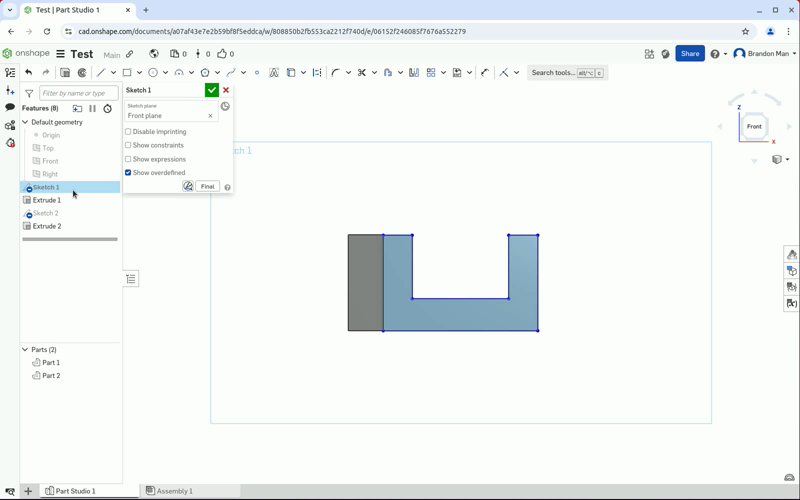
mouse_move(229, 92)
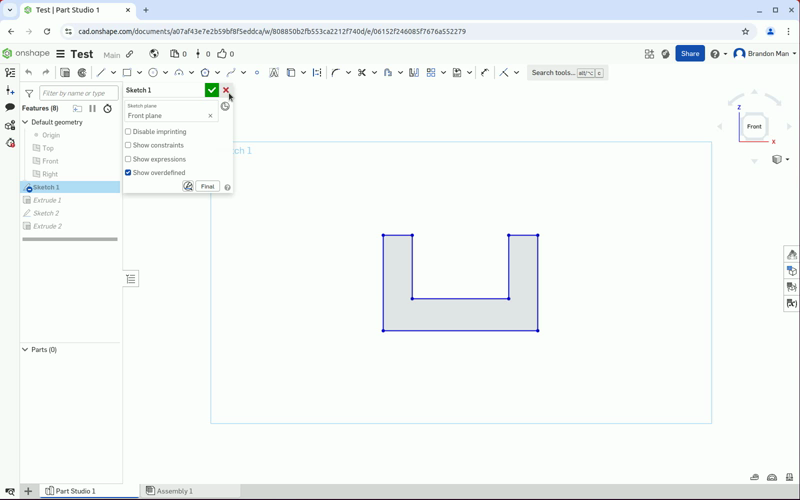
click(229, 92)
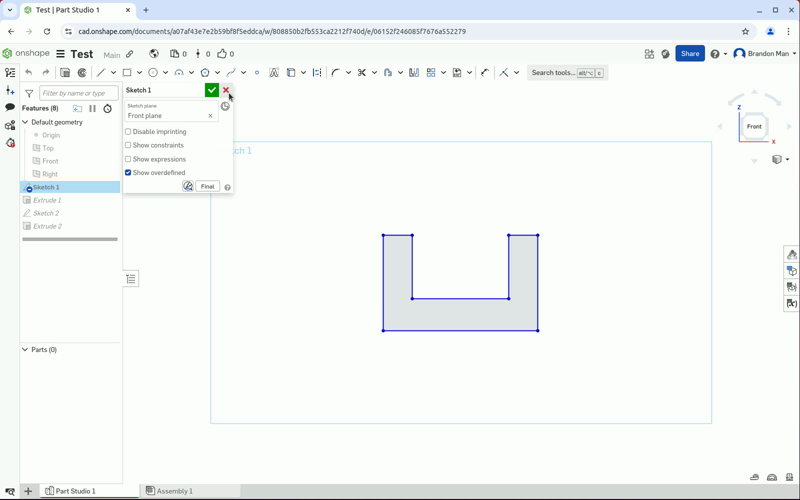
key(shift+s)
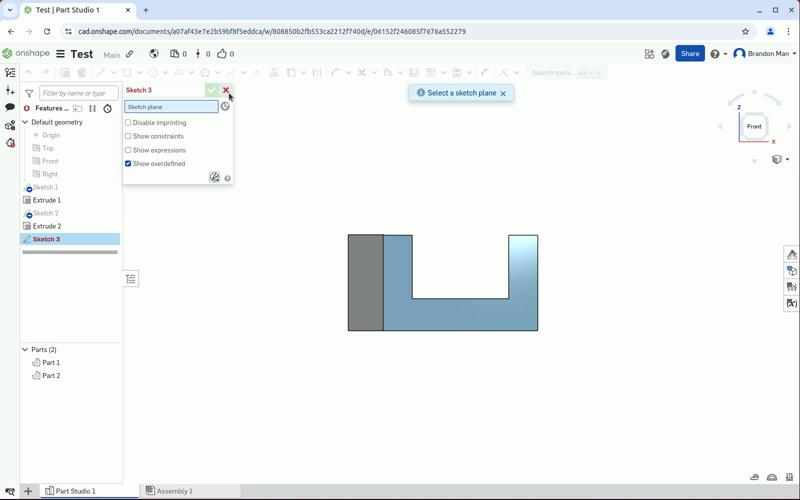
mouse_move(73, 163)
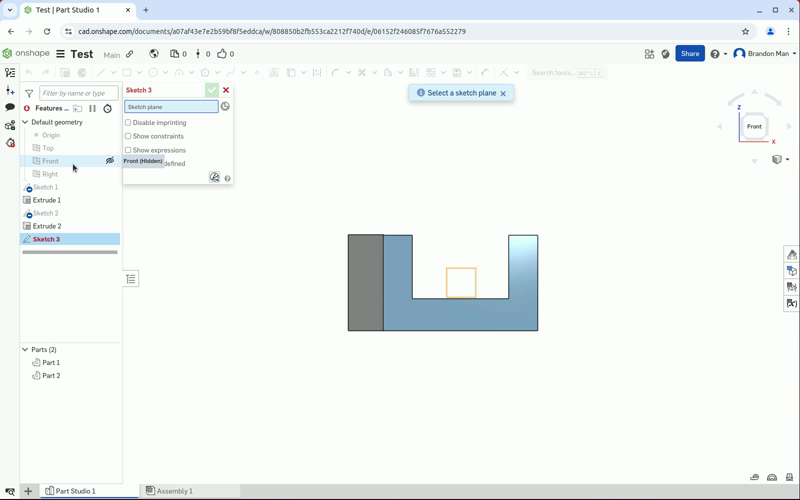
click(73, 163)
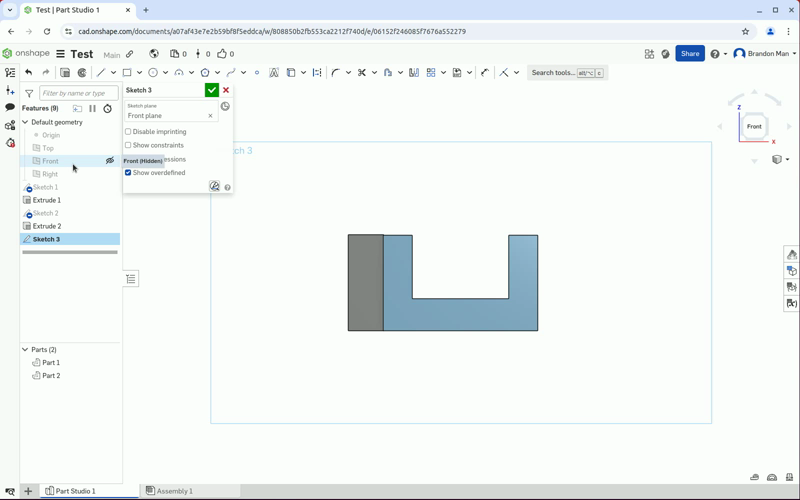
mouse_move(73, 352)
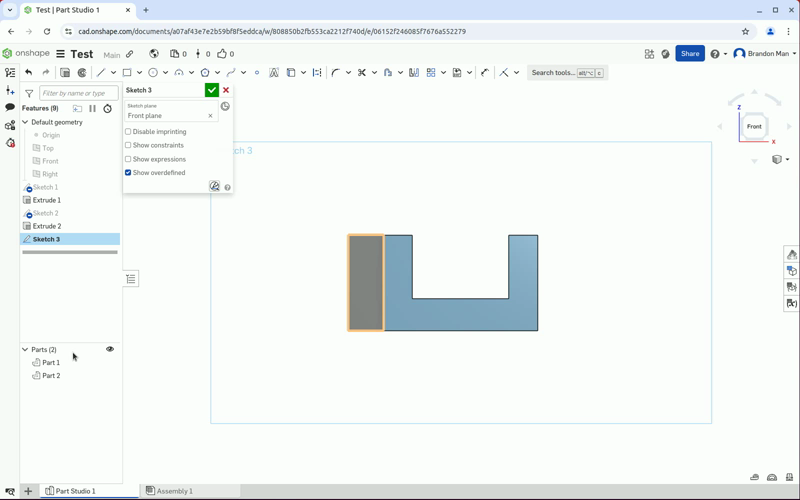
key(y)
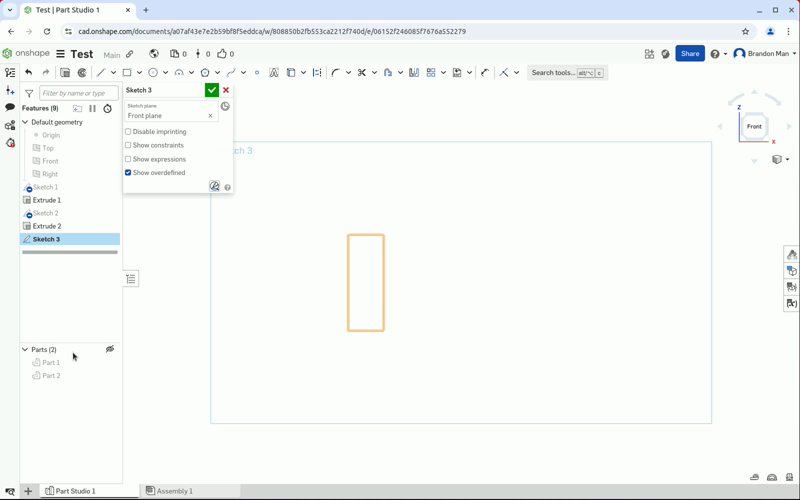
key(l)
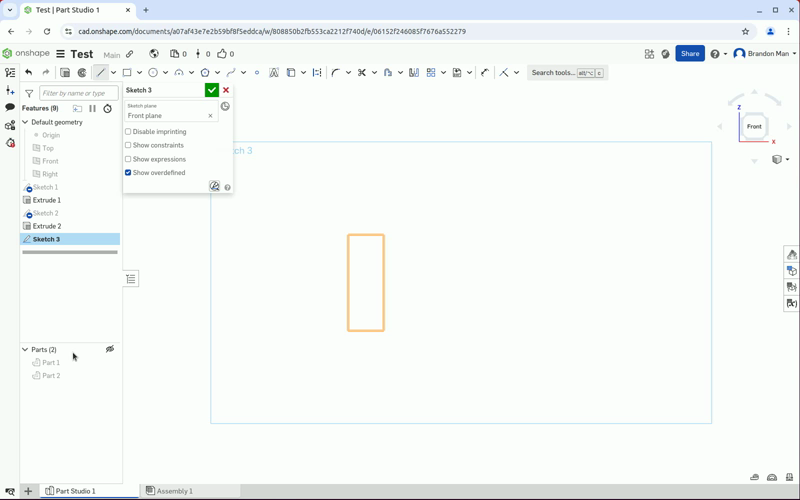
key_down(shift)
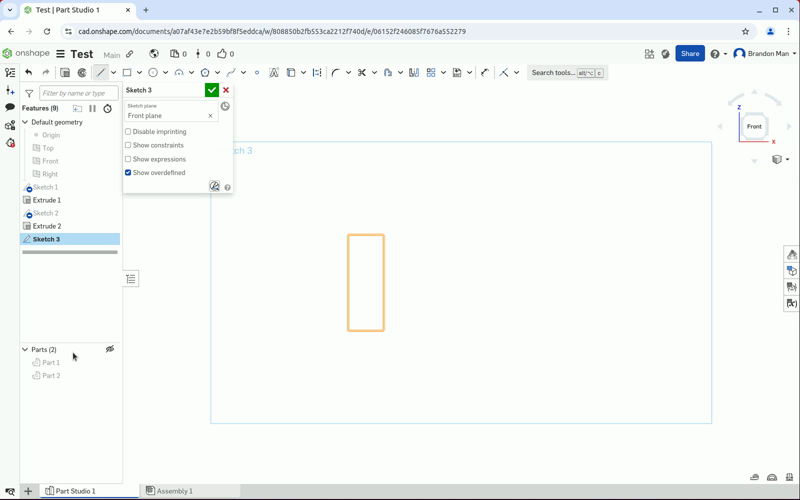
mouse_move(538, 330)
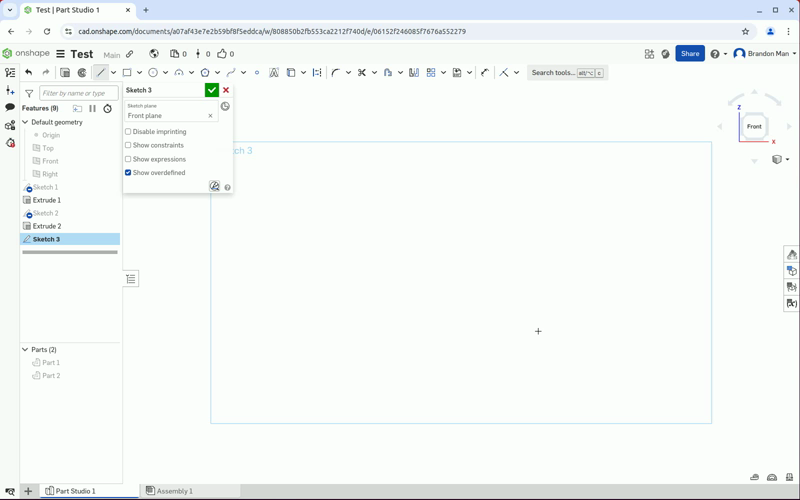
click(538, 330)
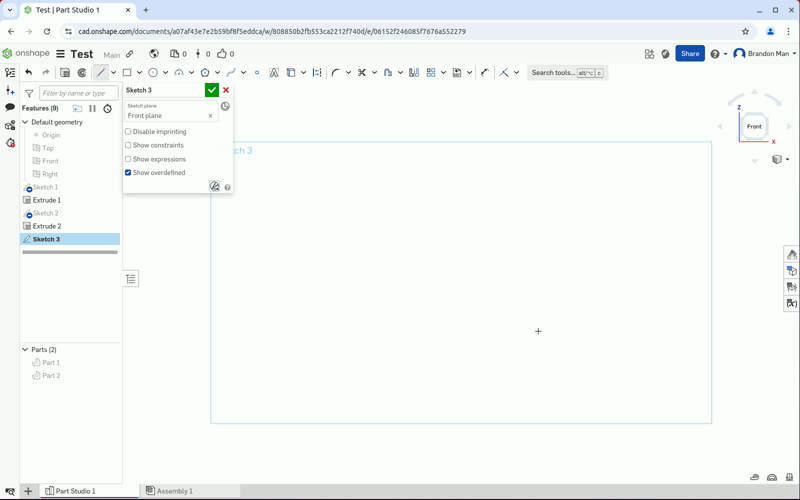
key_up(shift)
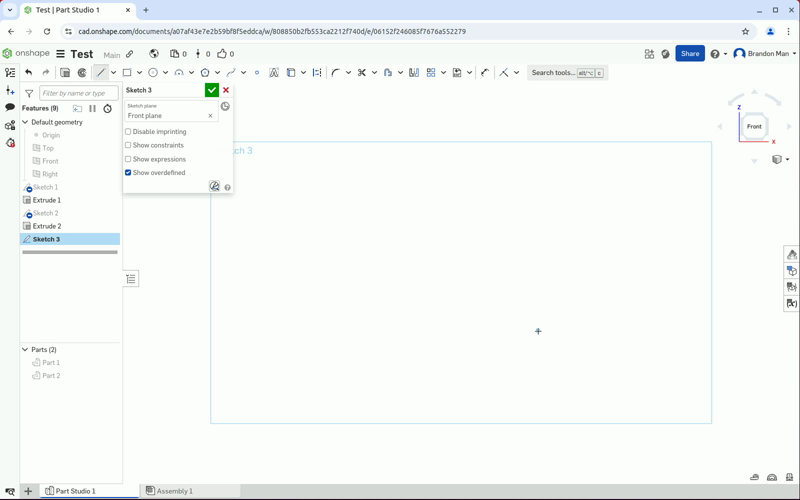
key_down(shift)
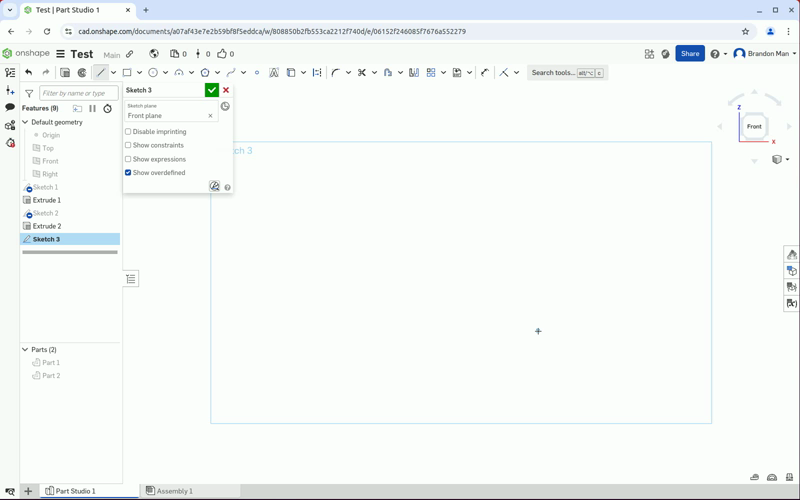
mouse_move(568, 330)
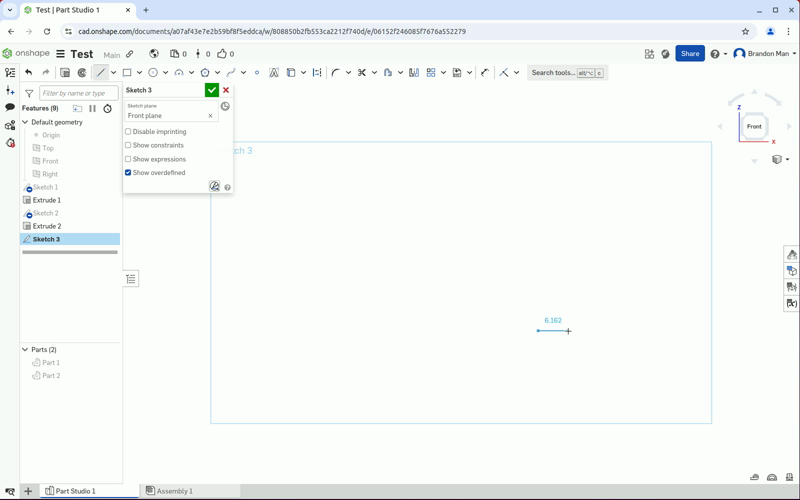
mouse_move(573, 330)
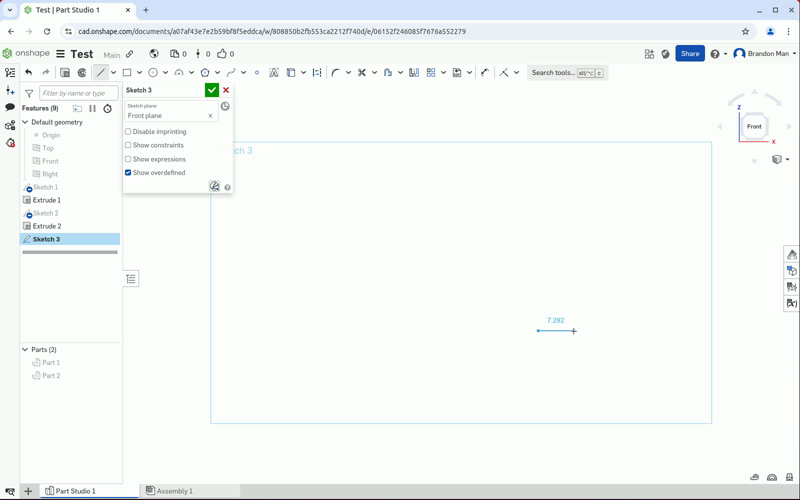
click(573, 330)
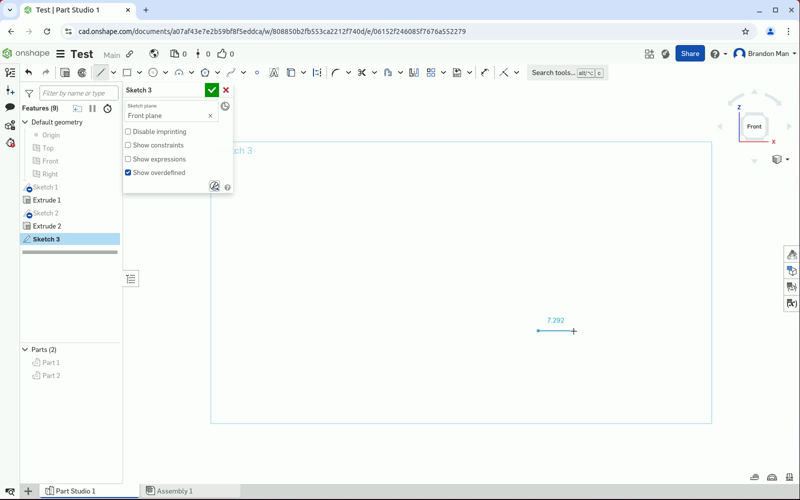
key_up(shift)
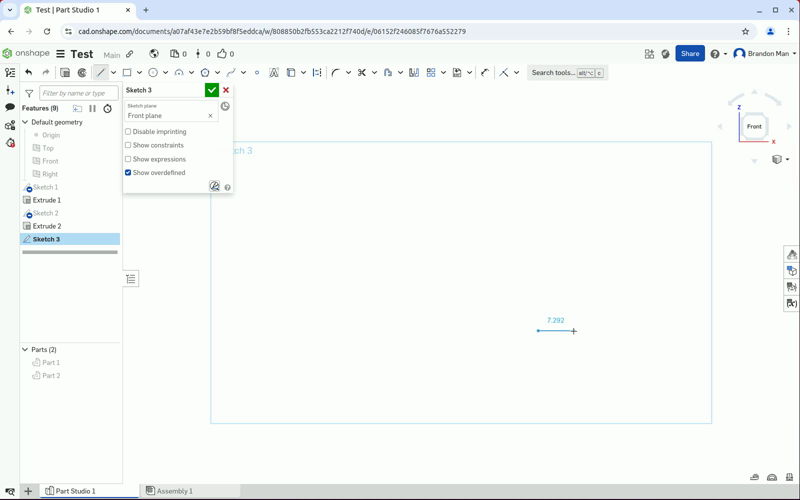
key_down(shift)
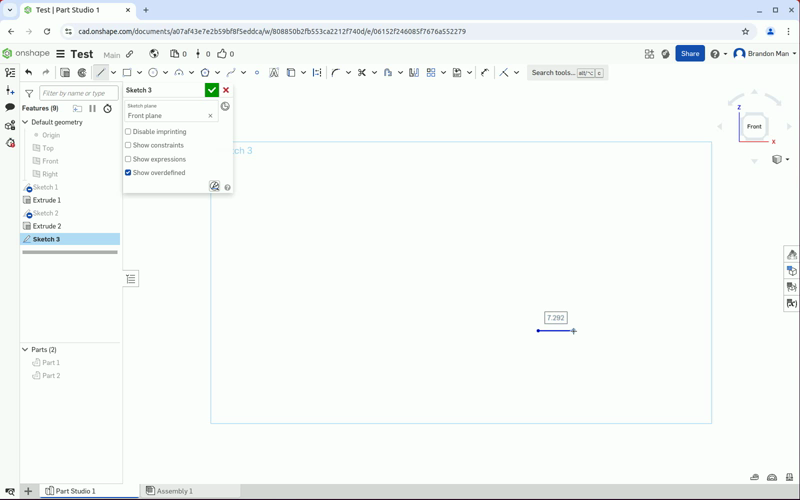
mouse_move(573, 234)
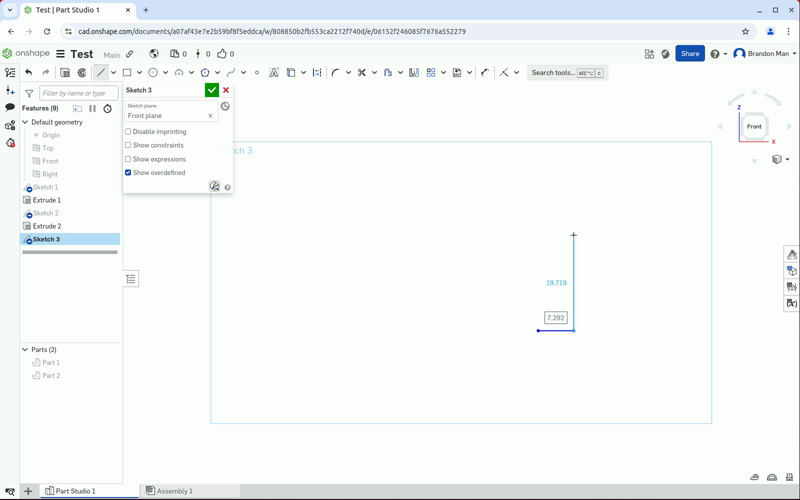
click(573, 234)
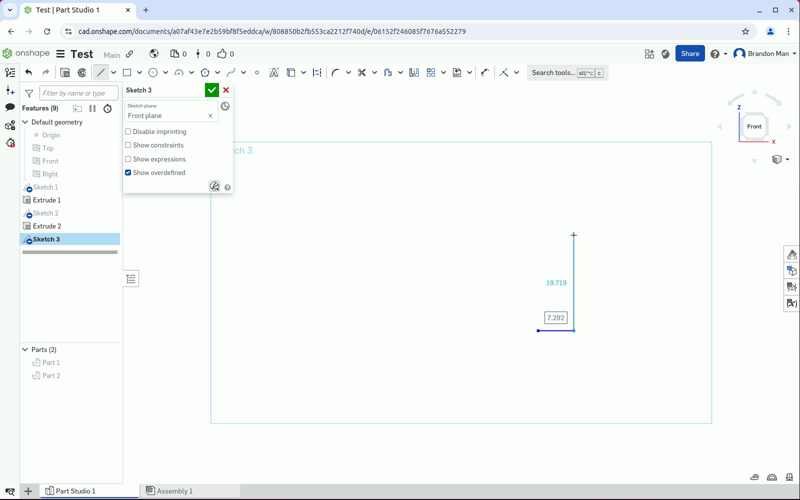
key_up(shift)
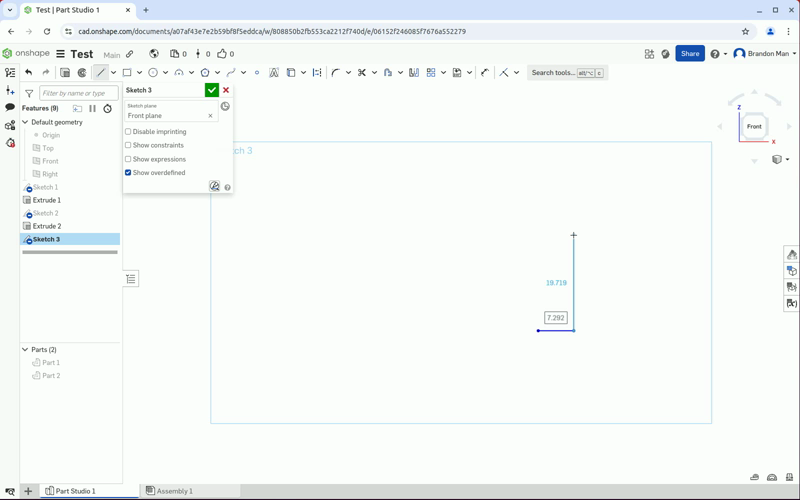
key_down(shift)
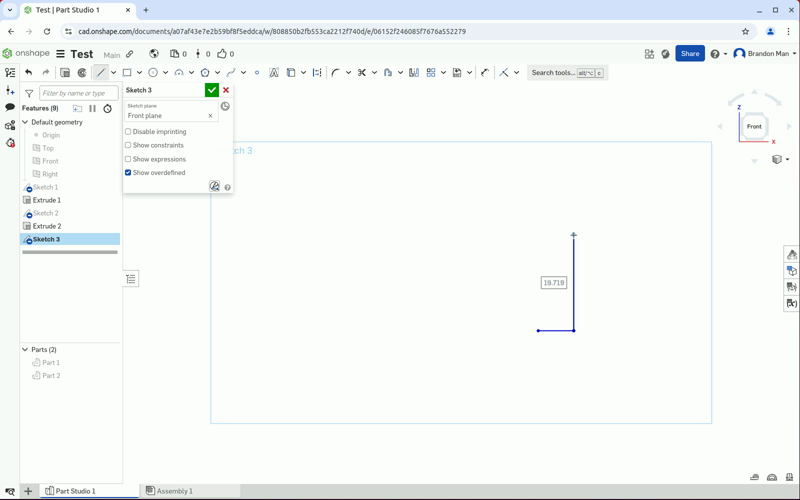
mouse_move(589, 234)
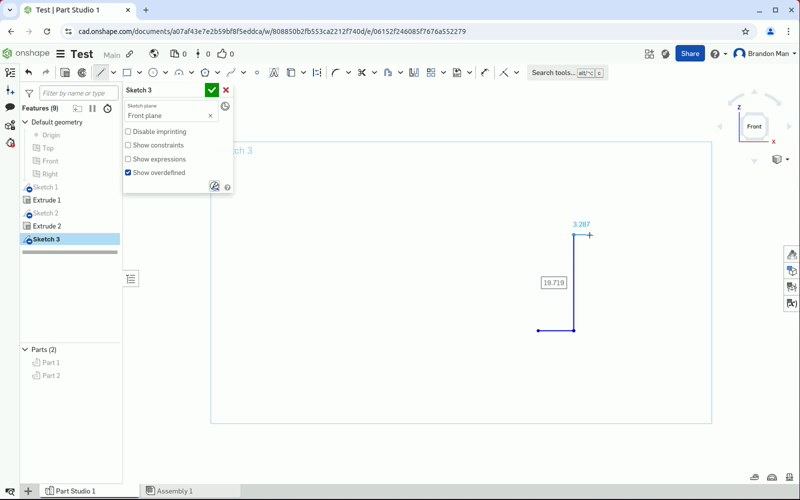
mouse_move(538, 234)
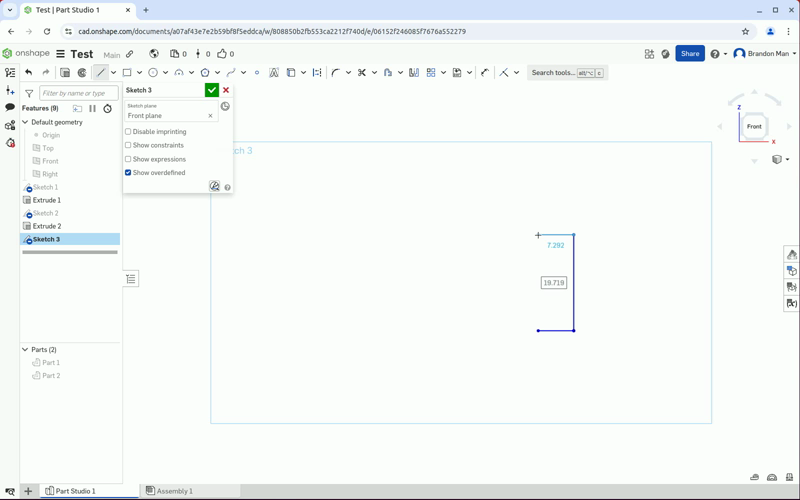
click(538, 234)
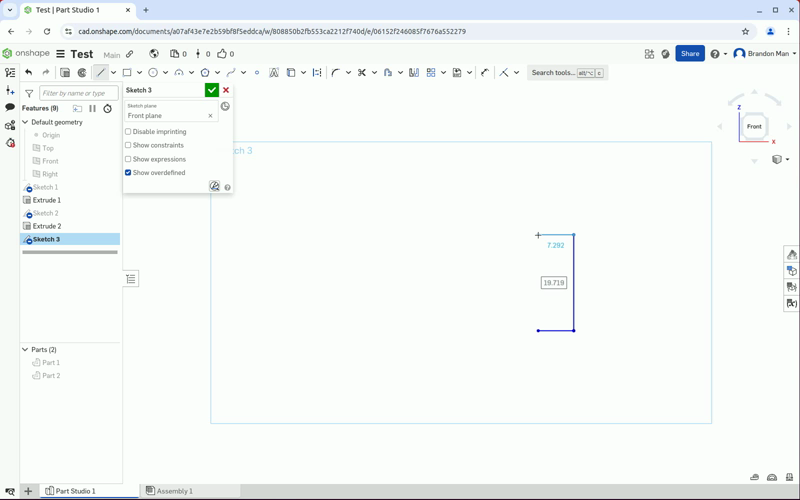
key_up(shift)
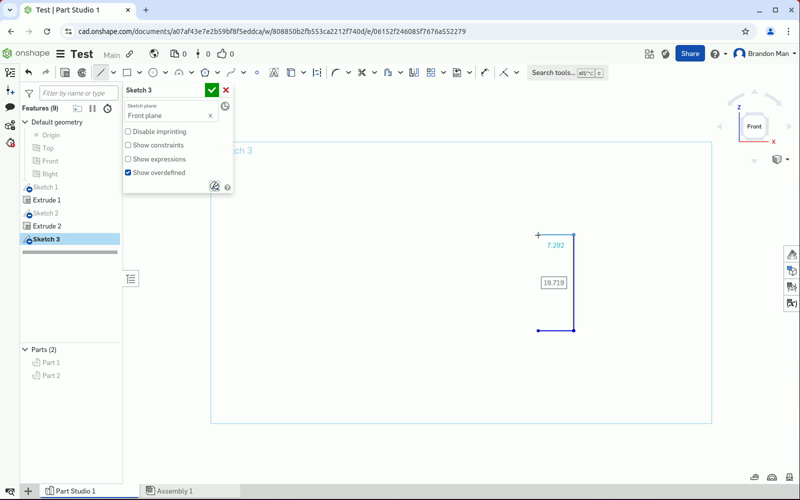
key_down(shift)
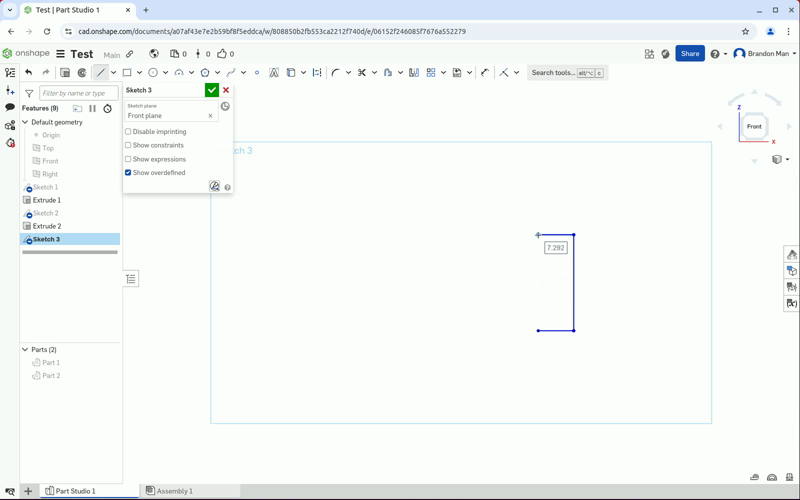
mouse_move(538, 330)
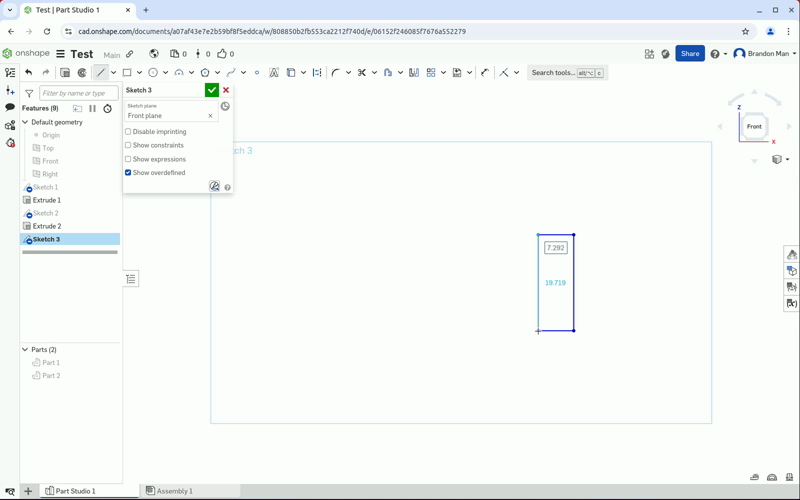
key_up(shift)
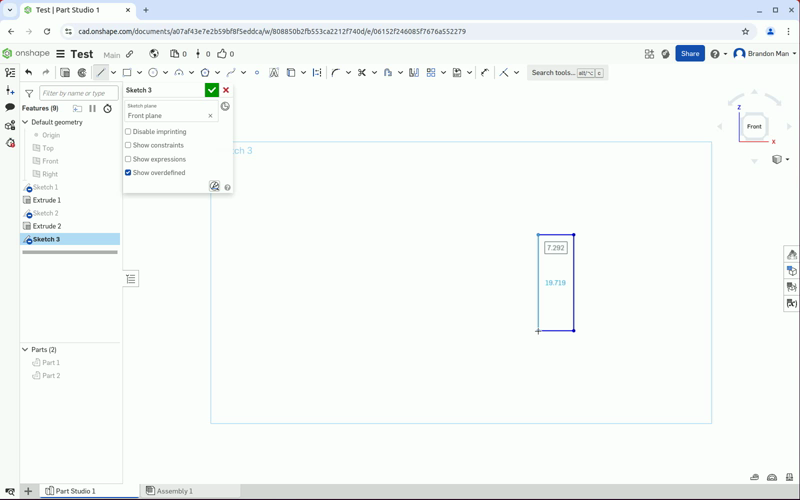
click(538, 330)
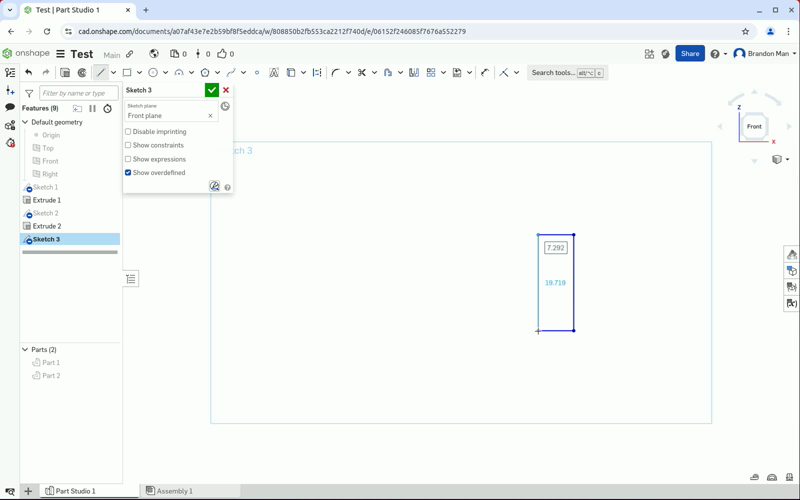
key(esc)
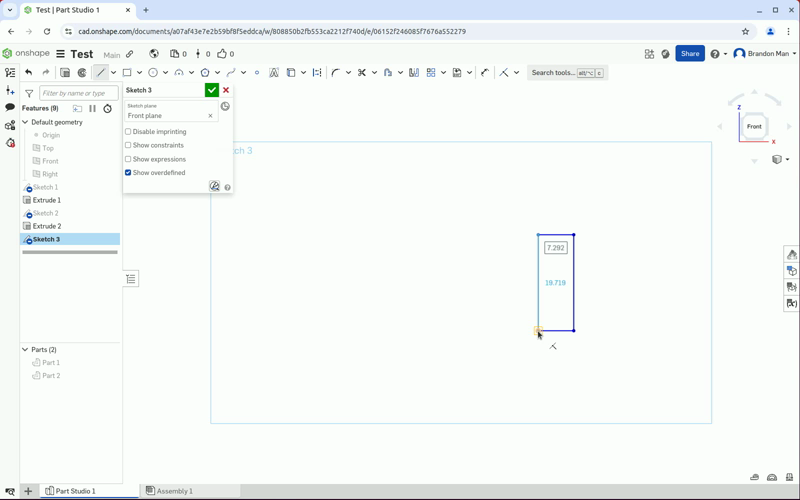
mouse_move(544, 275)
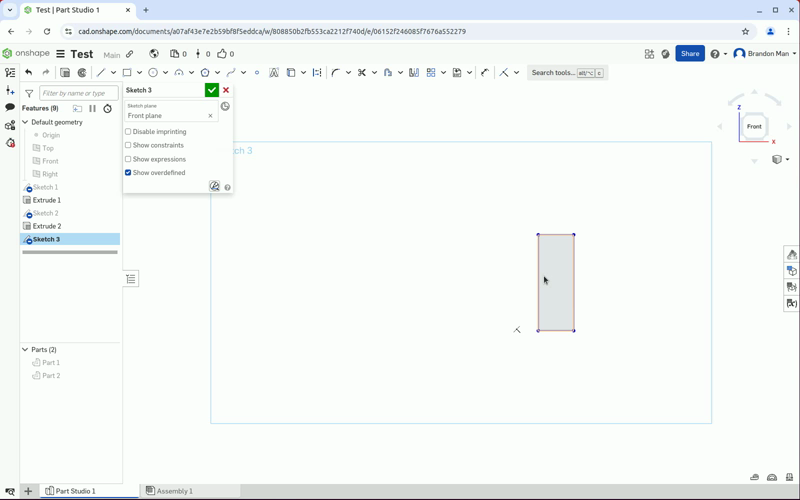
click(544, 275)
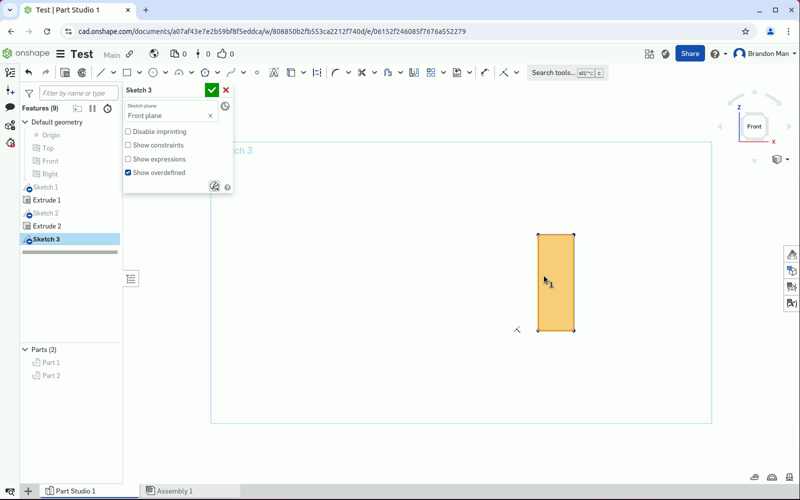
mouse_move(73, 352)
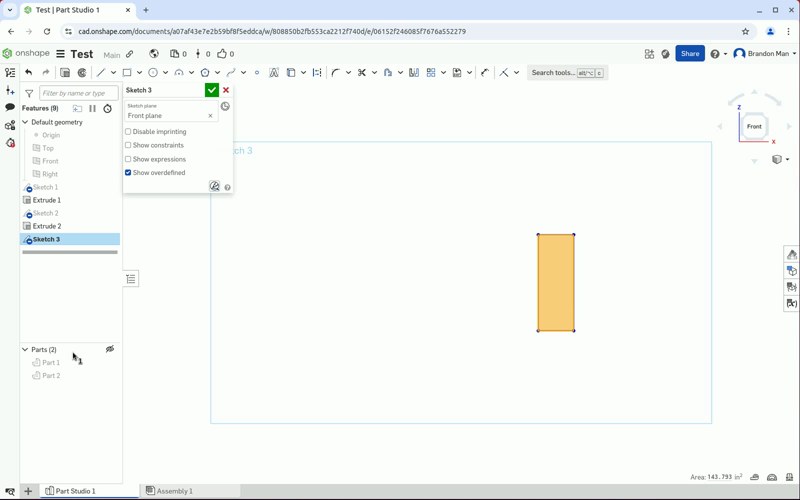
key(shift+y)
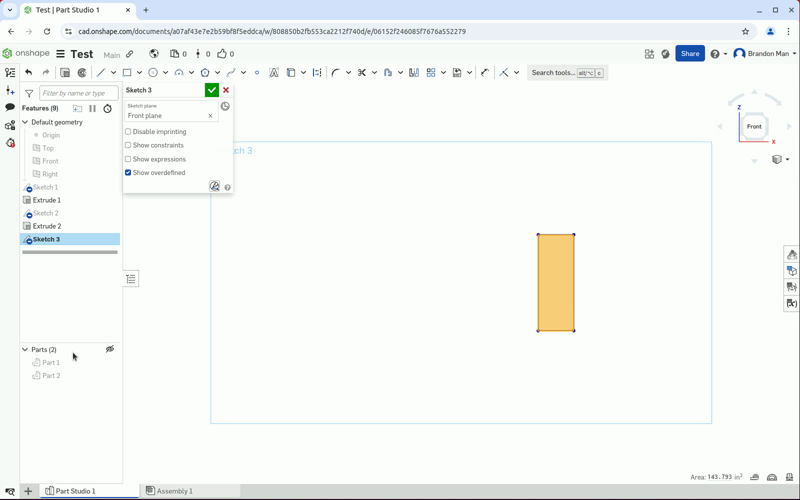
key(shift+e)
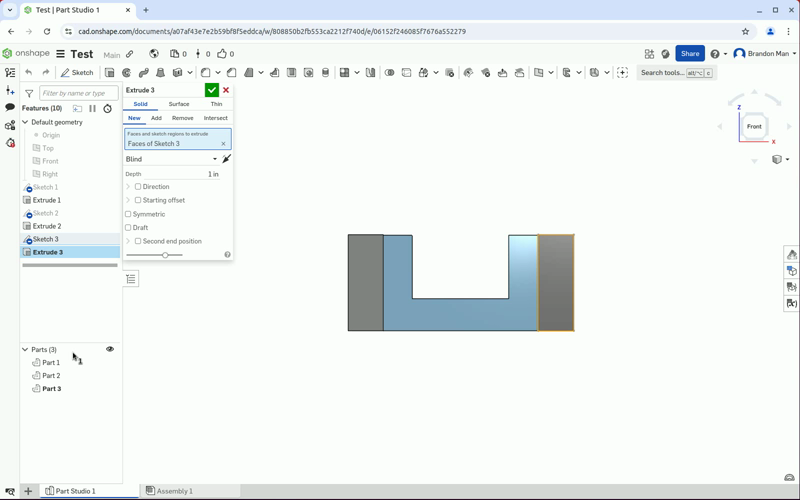
mouse_move(143, 106)
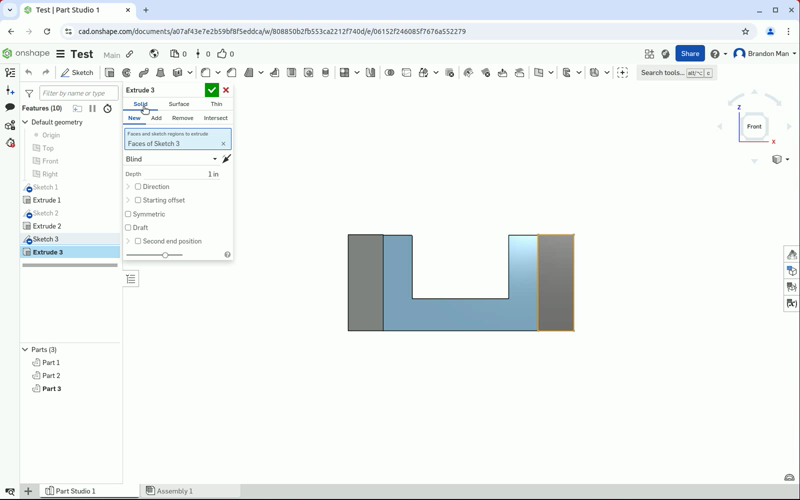
click(143, 106)
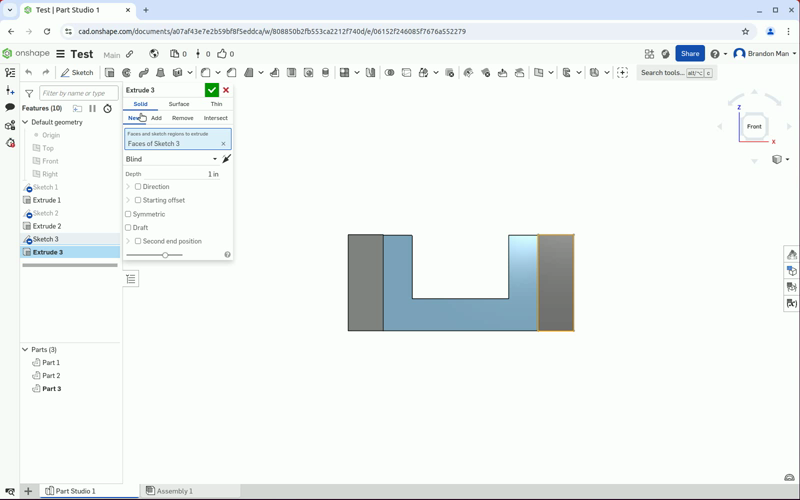
mouse_move(137, 120)
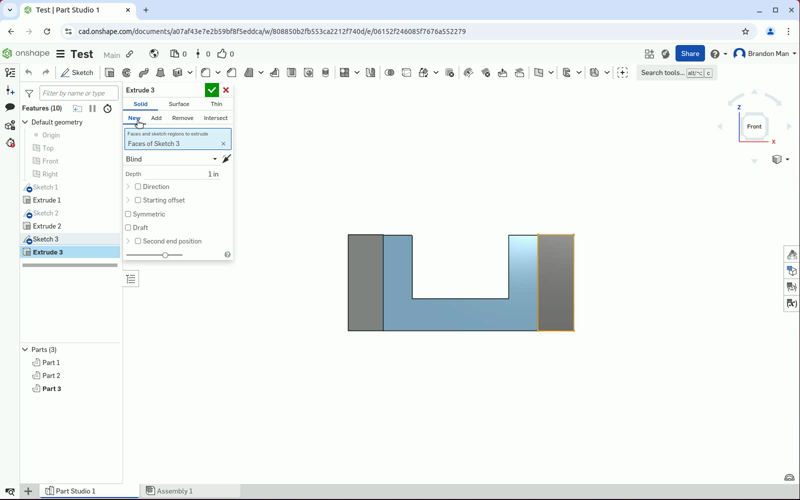
click(137, 120)
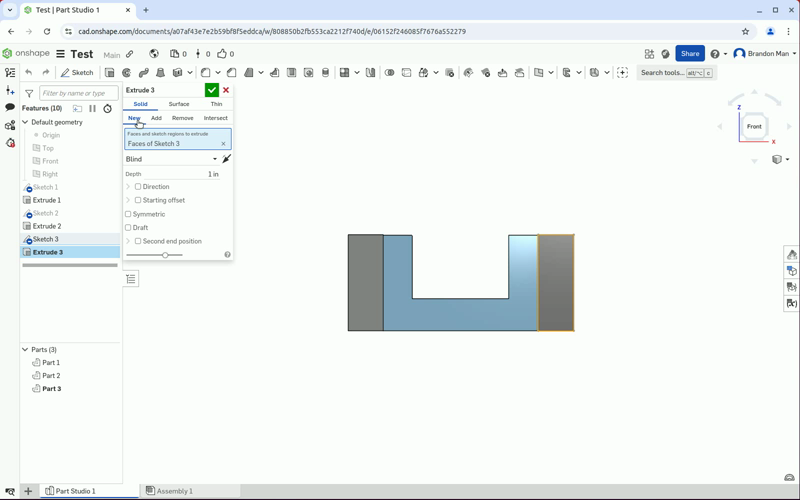
key(tab, 4)
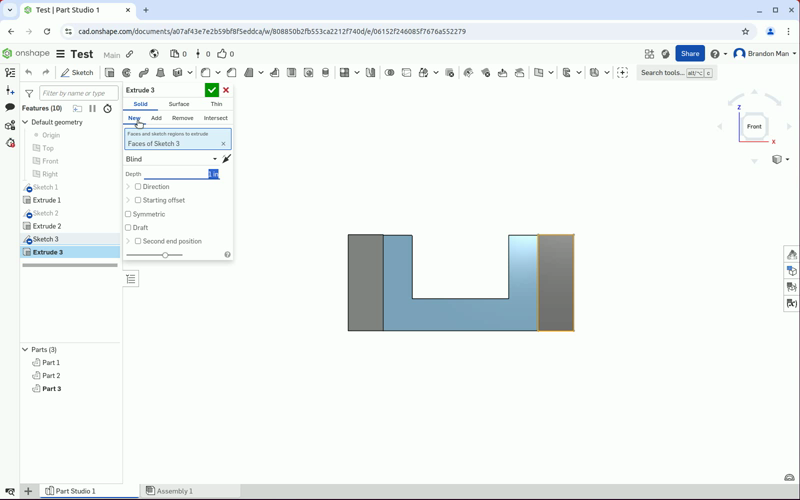
text(10.591)
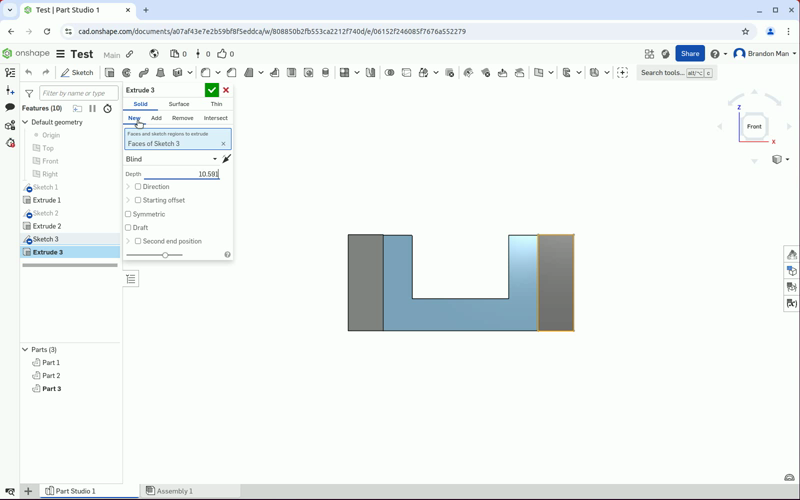
key(enter)
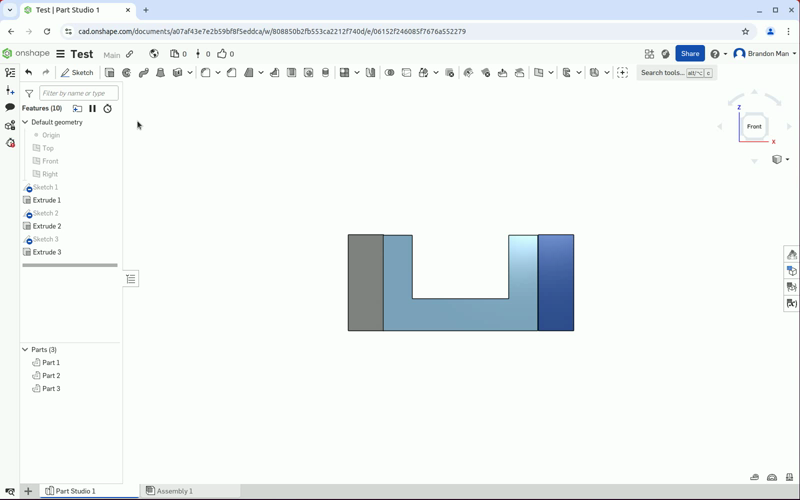
key(shift+h)
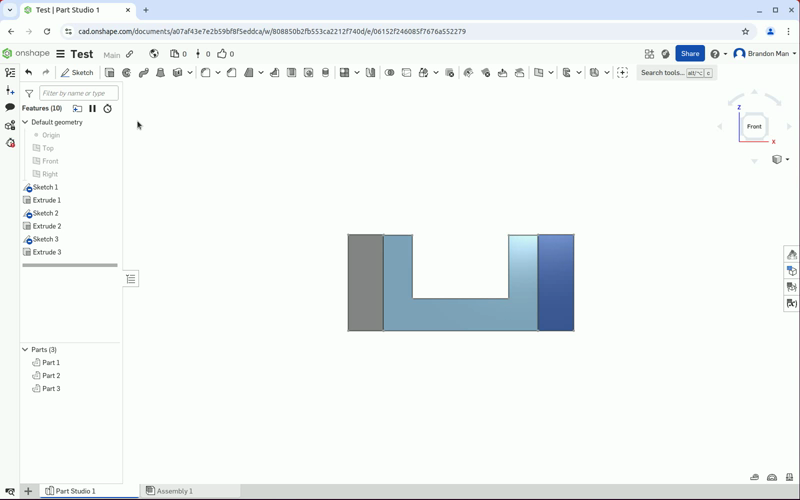
key(shift+h)
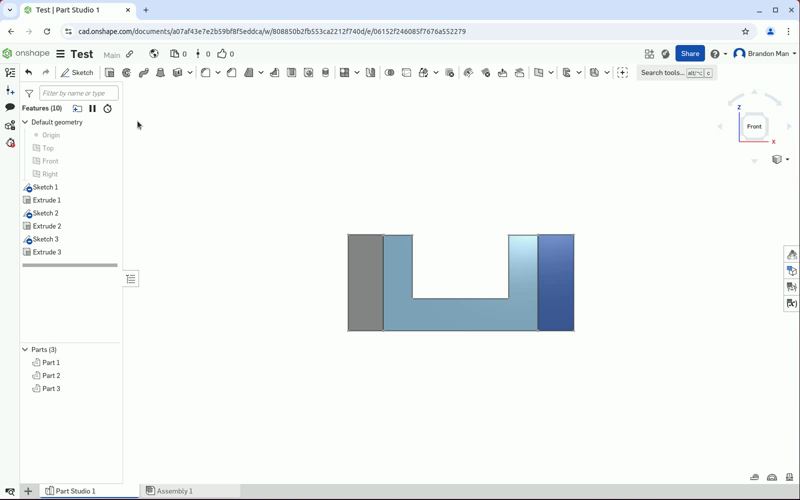
key(shift+7)
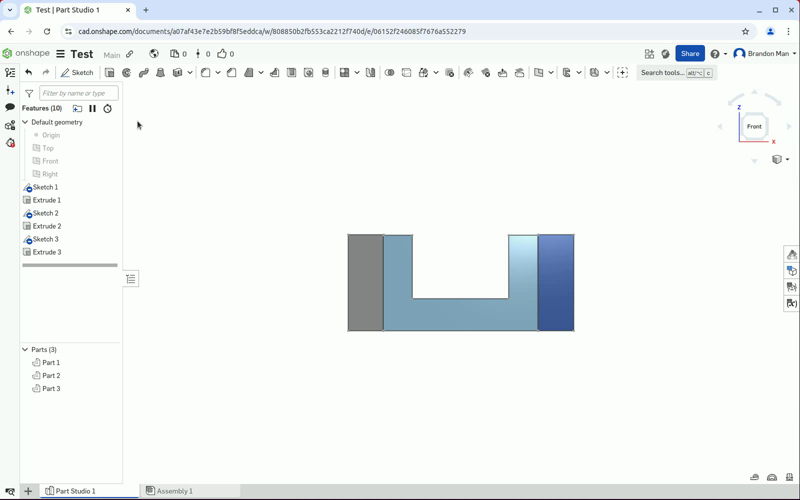
key(left, 2)
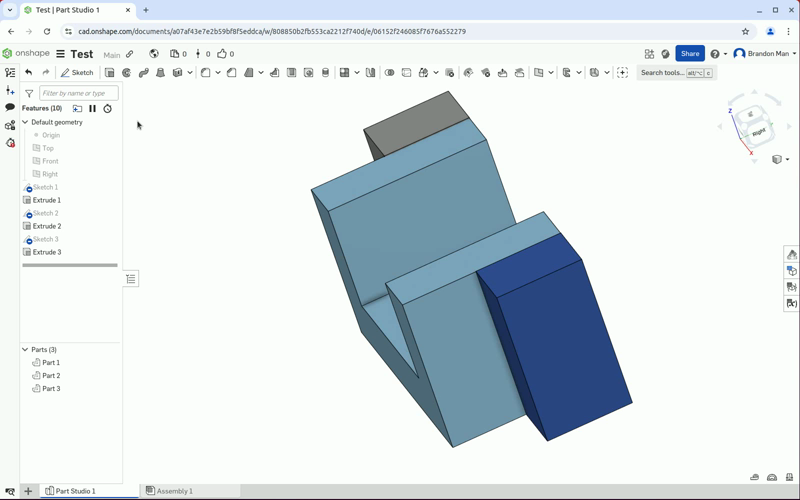
key(down, 2)
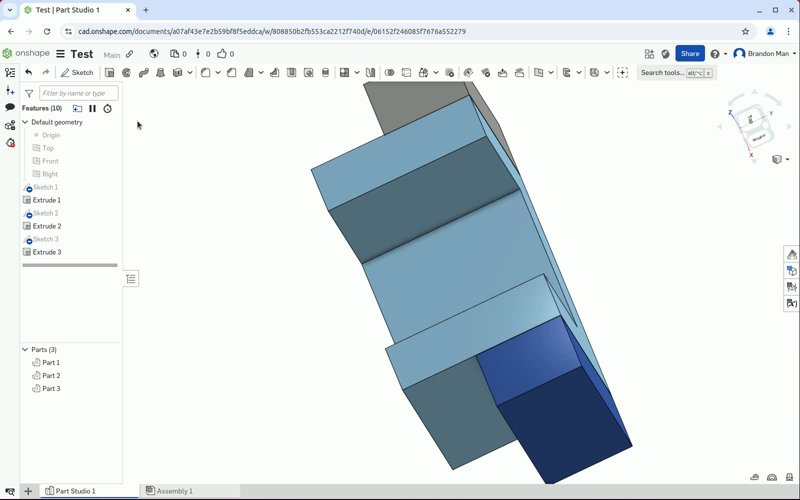
key(up, 2)
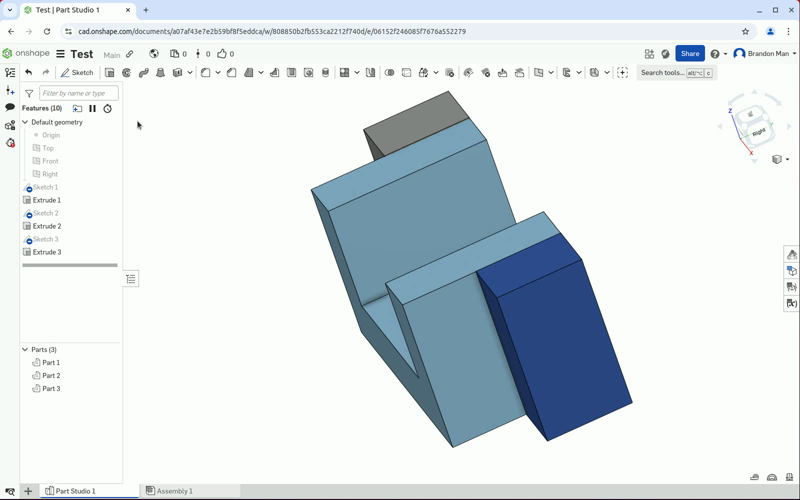
key(right, 2)
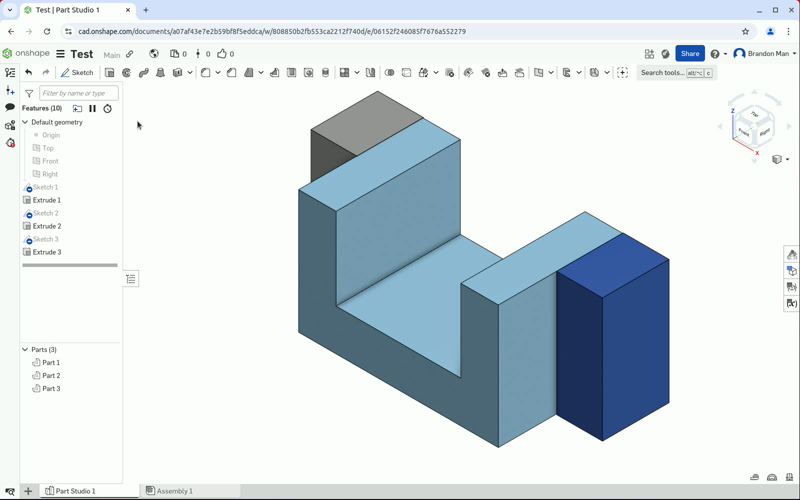
mouse_move(73, 189)
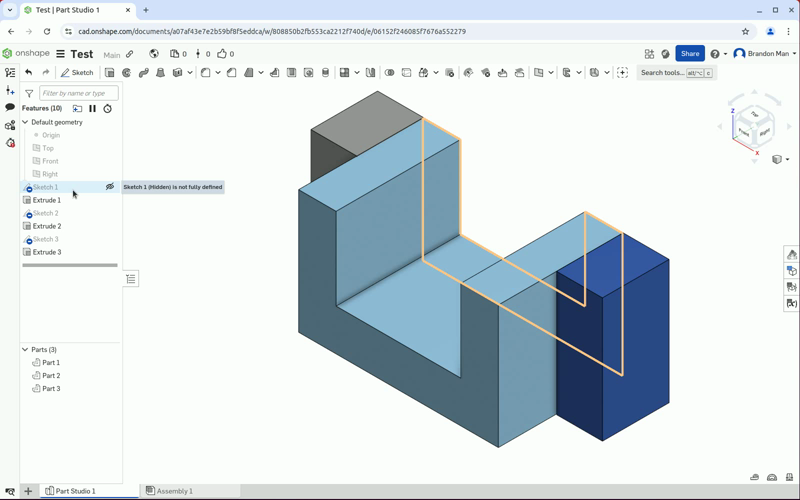
click(73, 189)